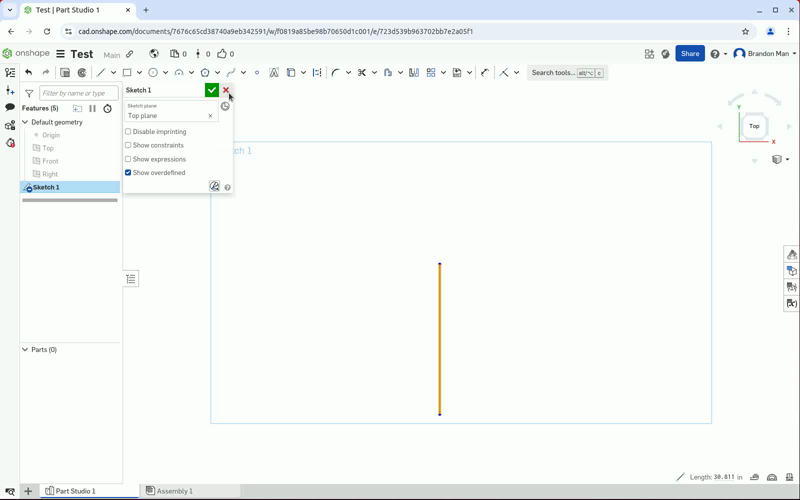
key(shift+h)
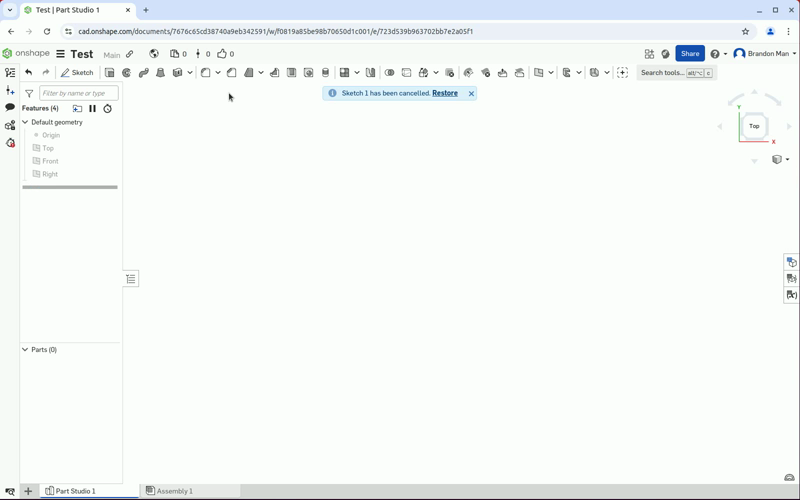
mouse_move(73, 352)
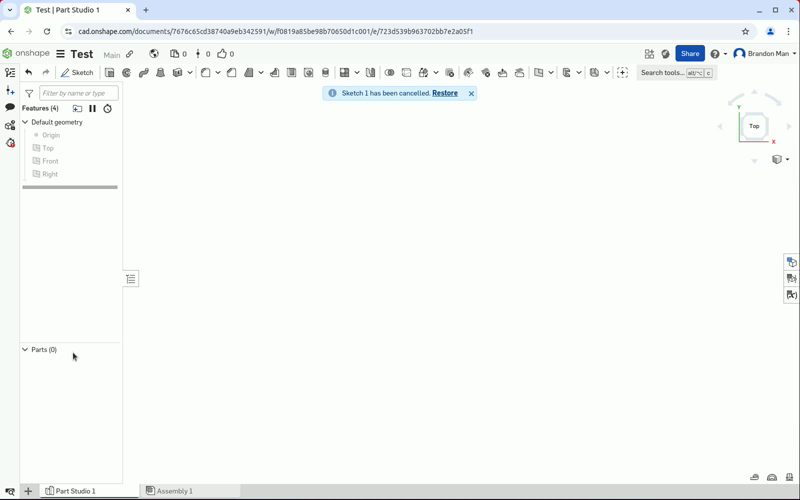
key(y)
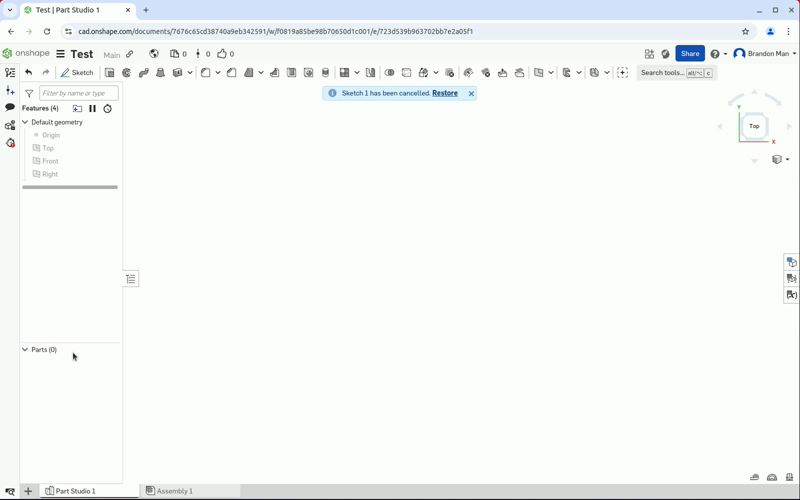
key(shift+p)
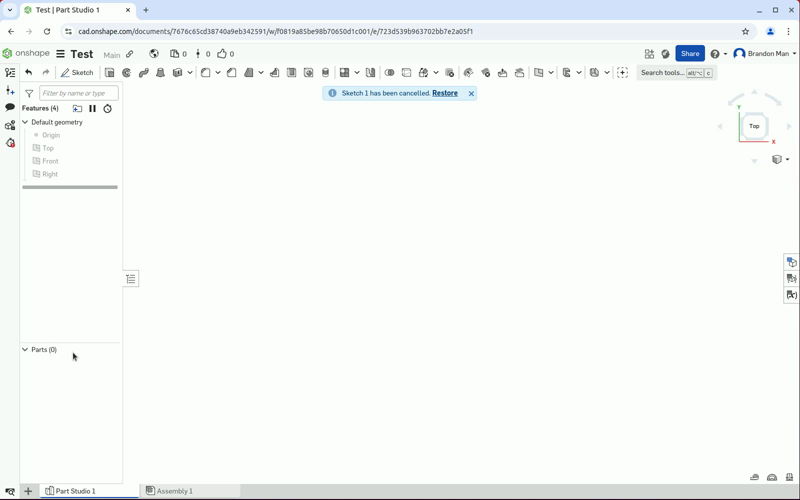
key(space)
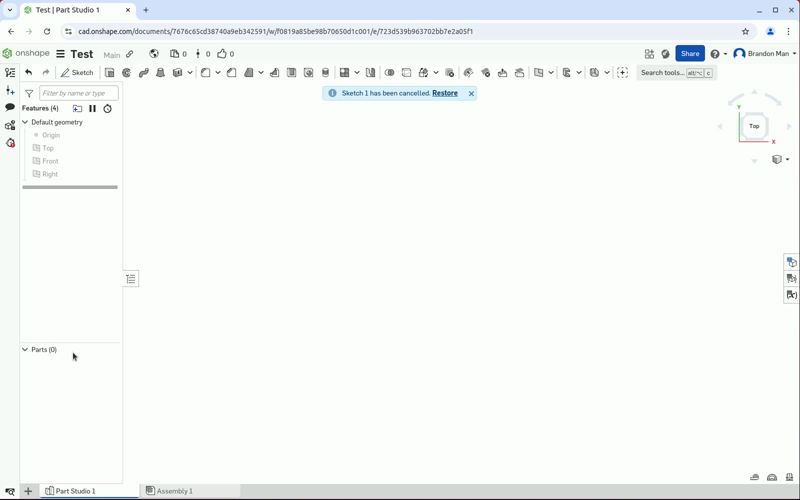
key_down(shift)
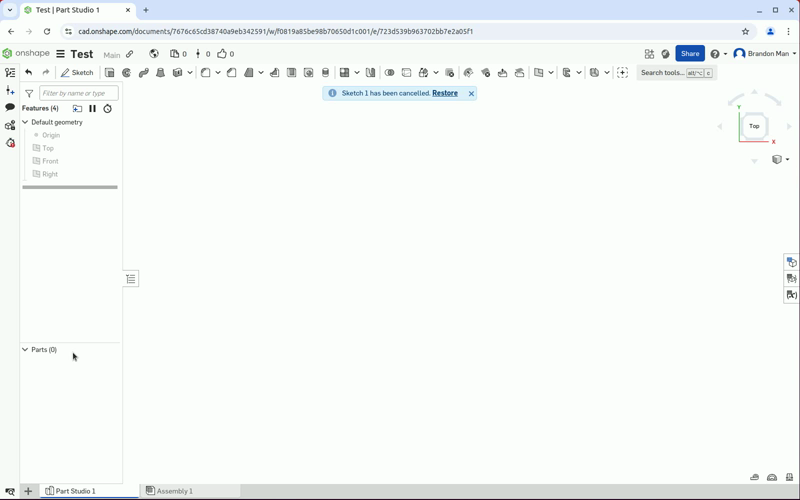
key(up)
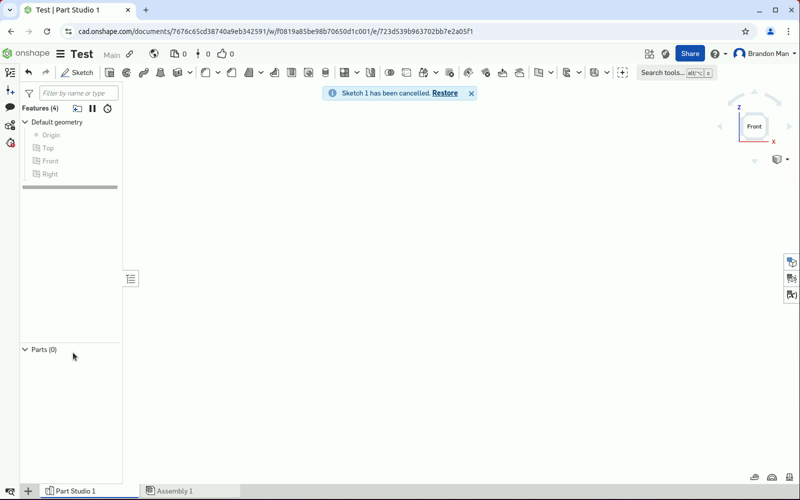
key_up(shift)
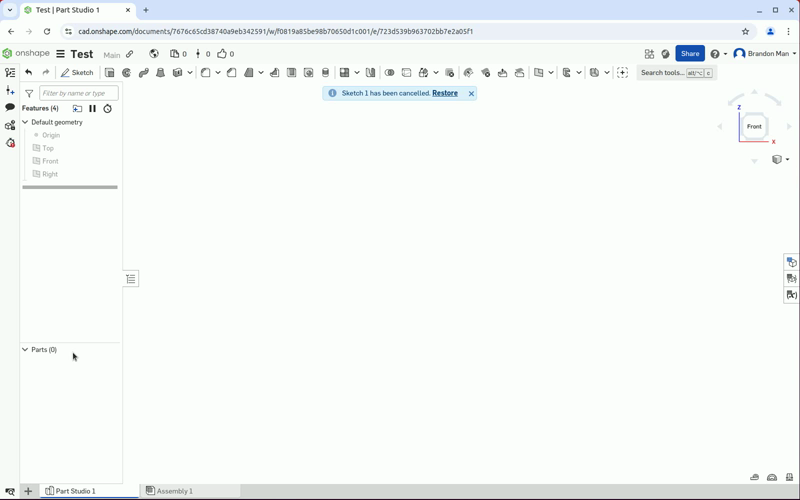
key(space)
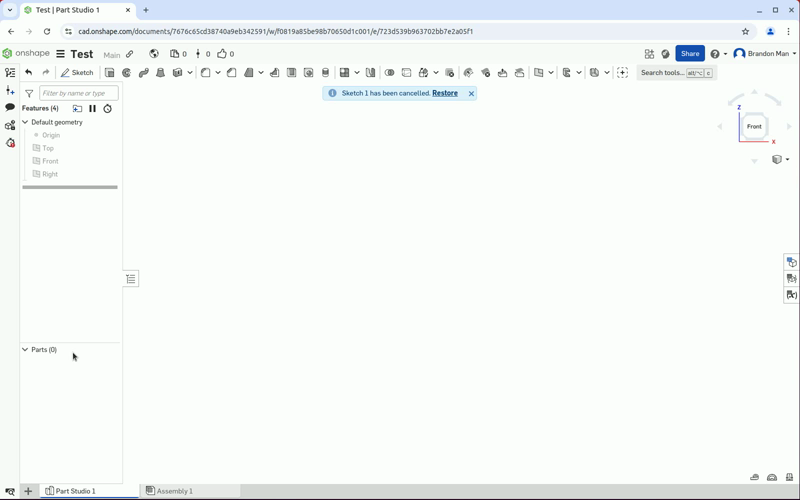
key_down(shift)
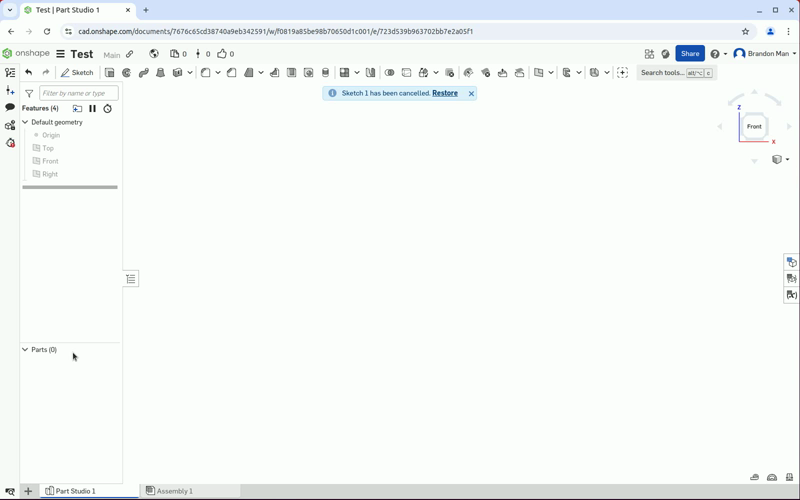
key(left)
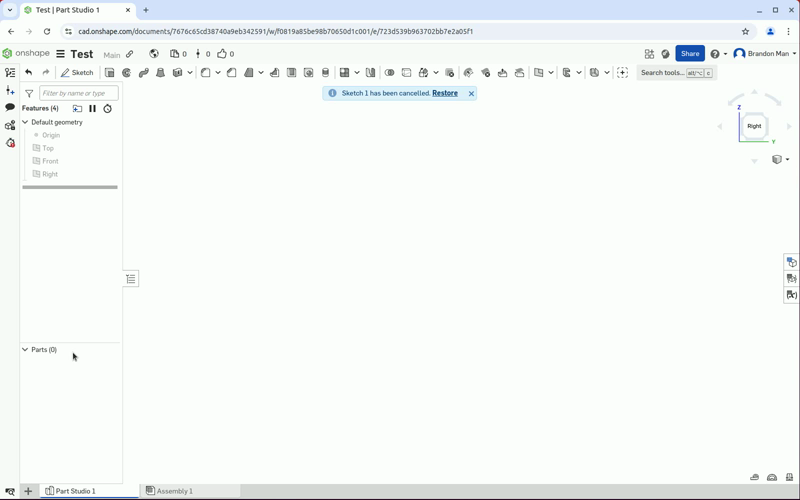
key_up(shift)
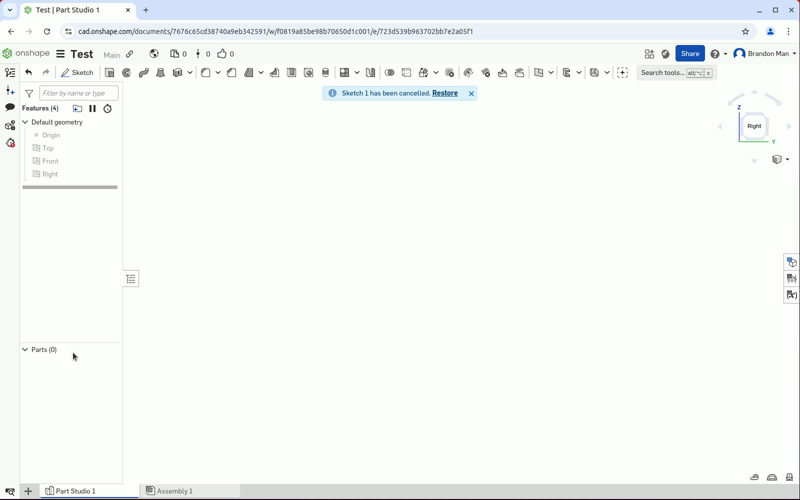
mouse_move(73, 352)
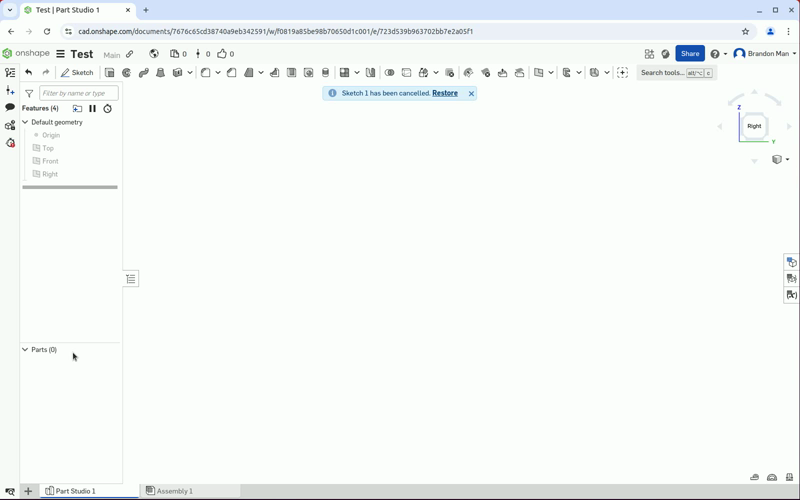
key(shift+y)
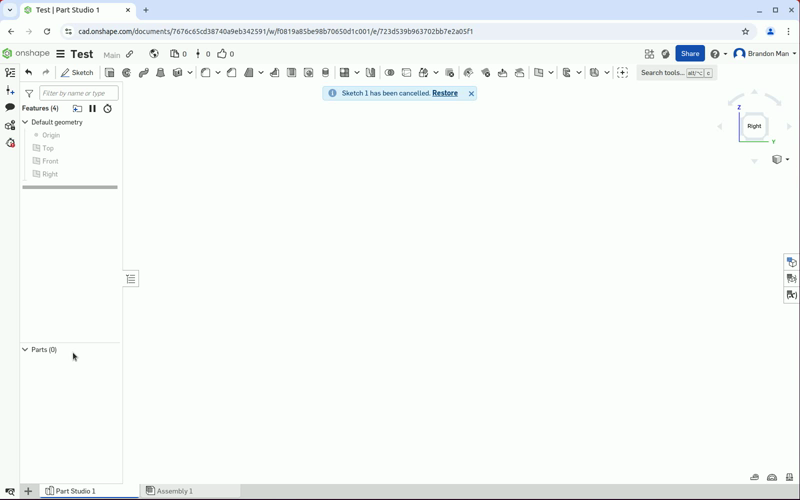
key(shift+s)
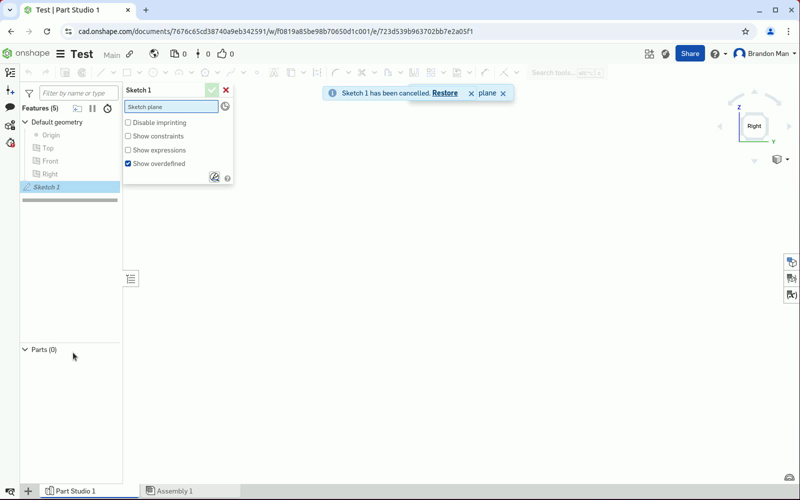
mouse_move(73, 176)
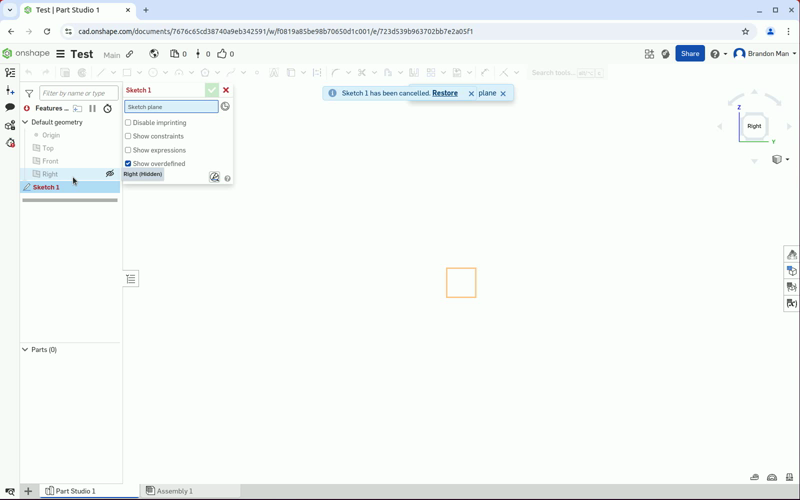
click(73, 176)
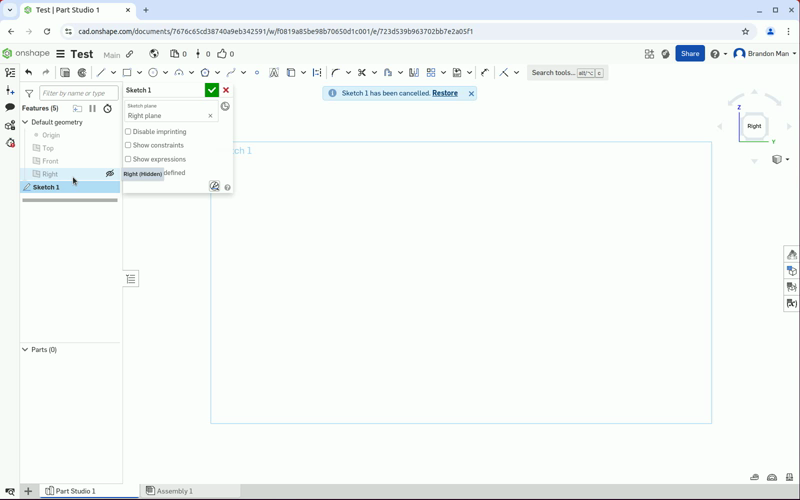
mouse_move(73, 352)
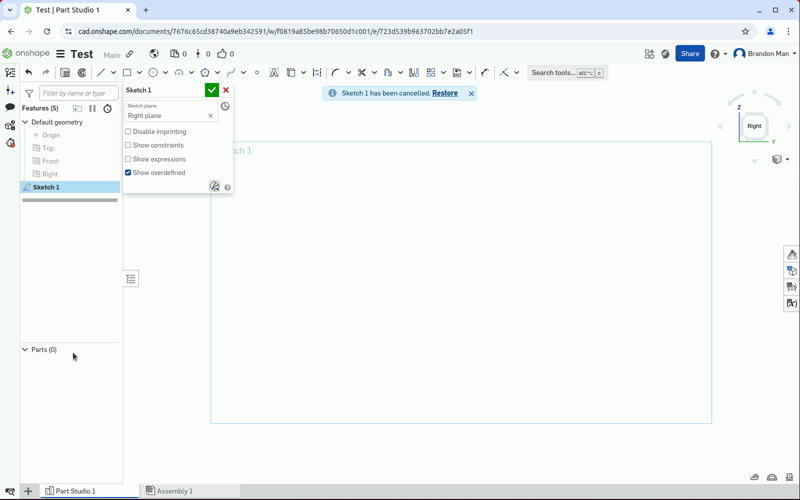
key(y)
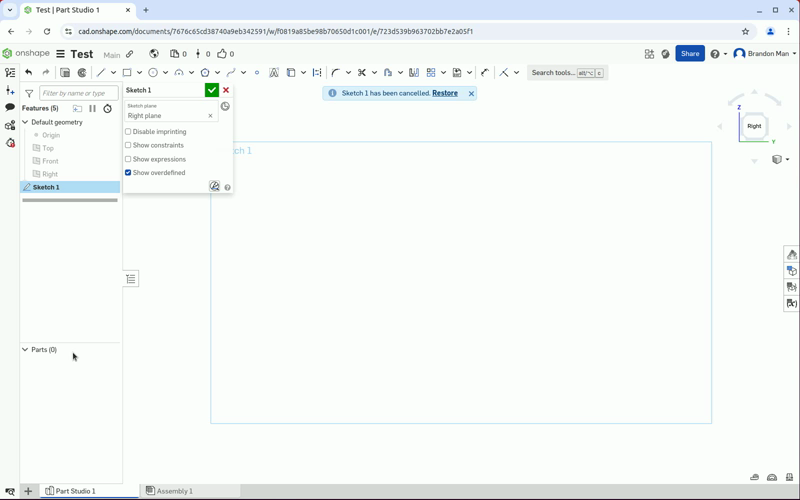
key(l)
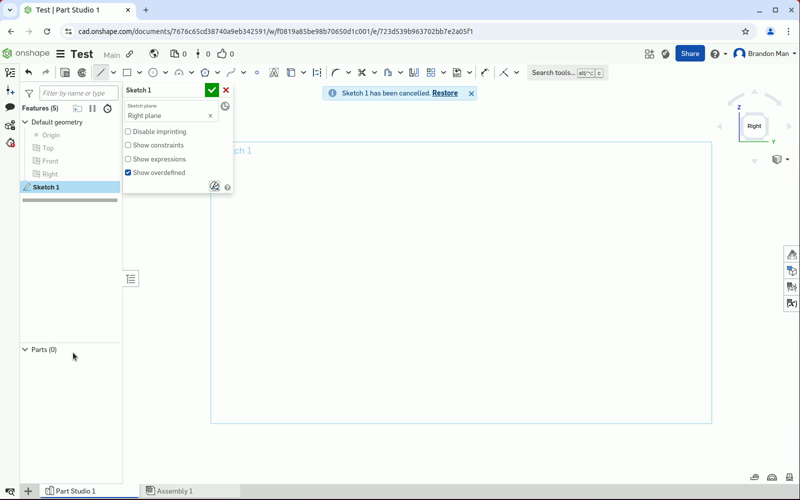
key_down(shift)
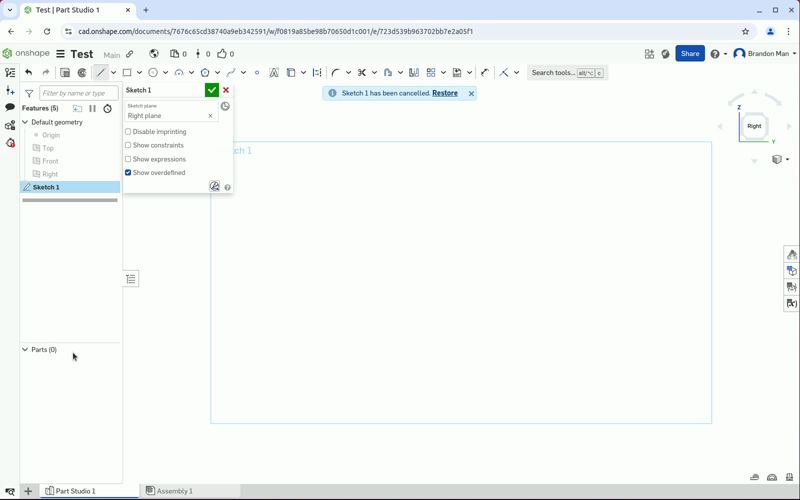
mouse_move(460, 282)
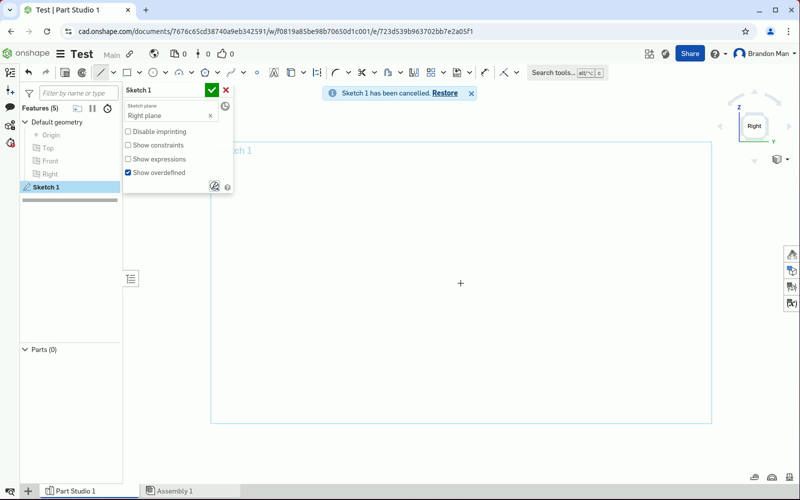
click(460, 282)
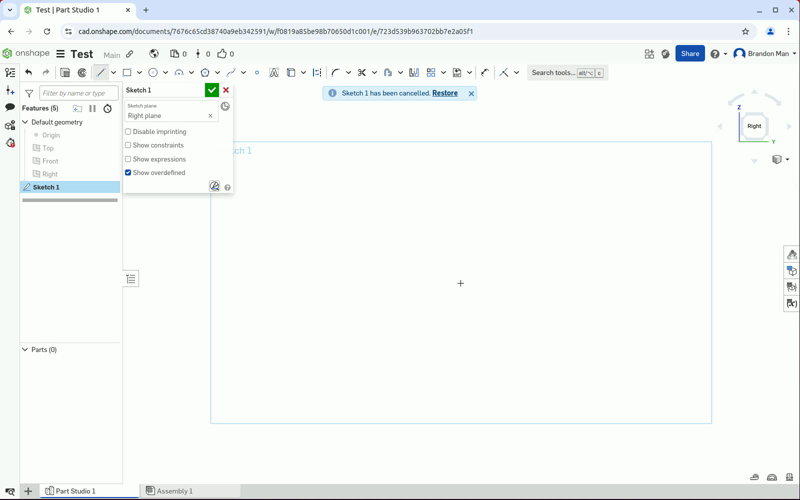
key_up(shift)
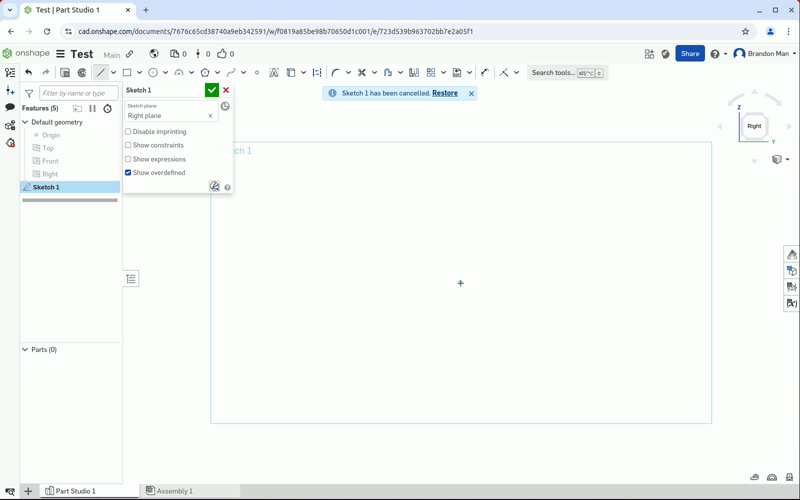
key_down(shift)
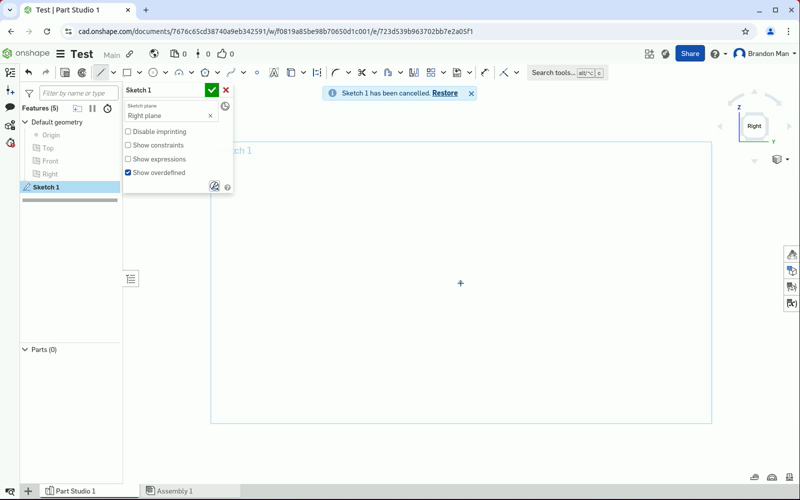
mouse_move(490, 282)
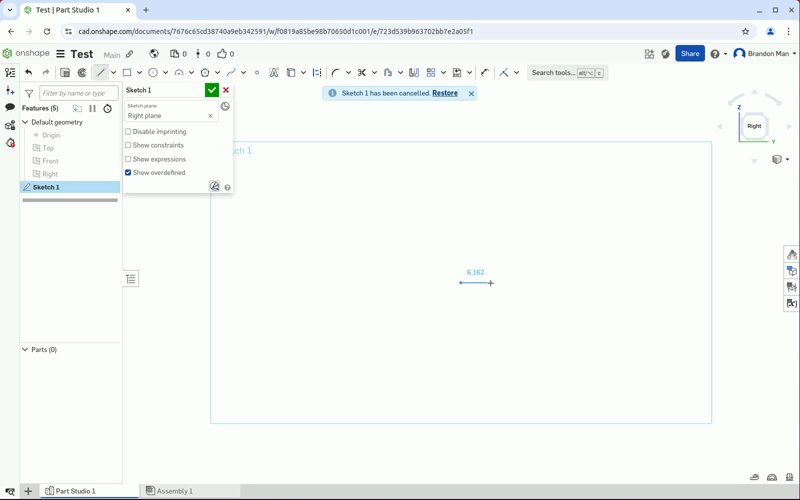
mouse_move(494, 282)
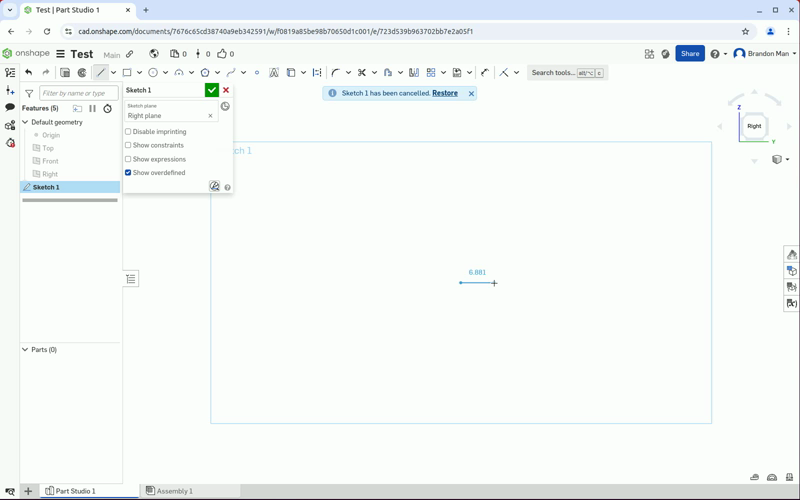
click(494, 282)
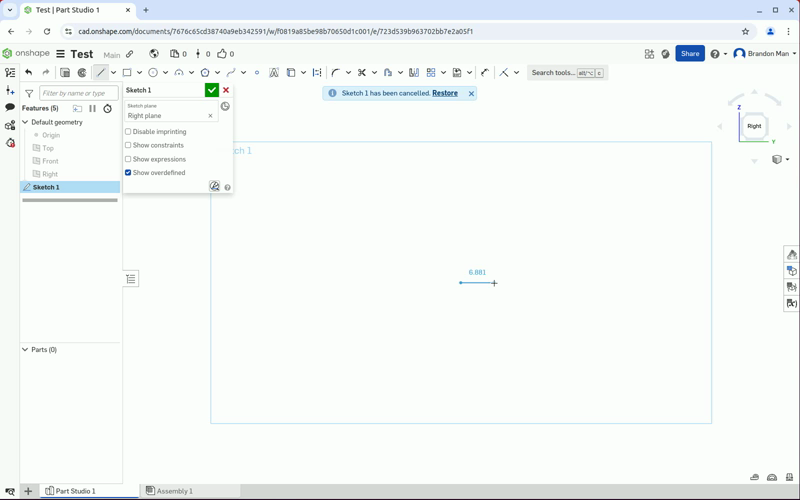
key_up(shift)
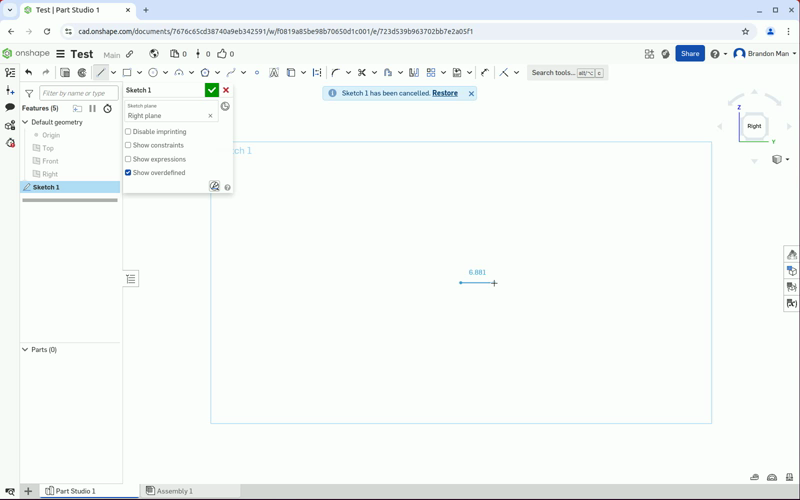
key_down(shift)
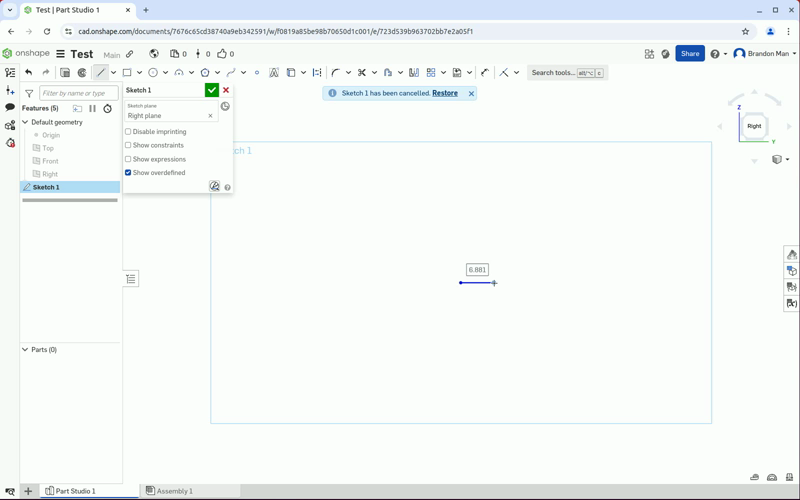
mouse_move(524, 282)
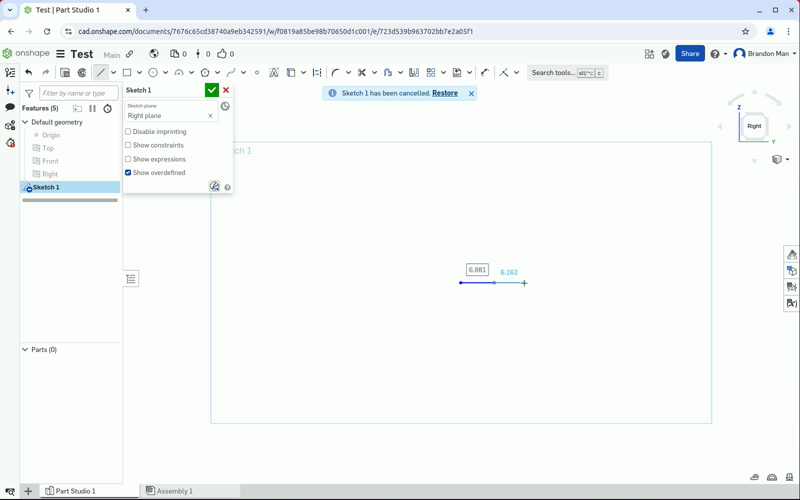
mouse_move(492, 261)
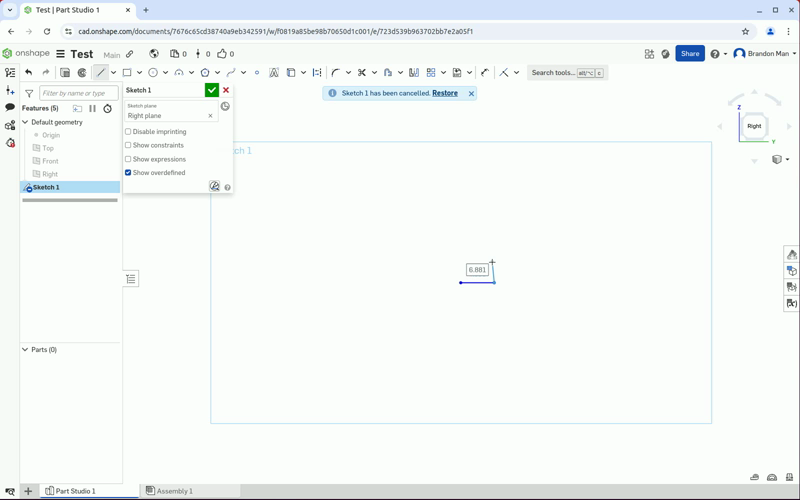
click(492, 261)
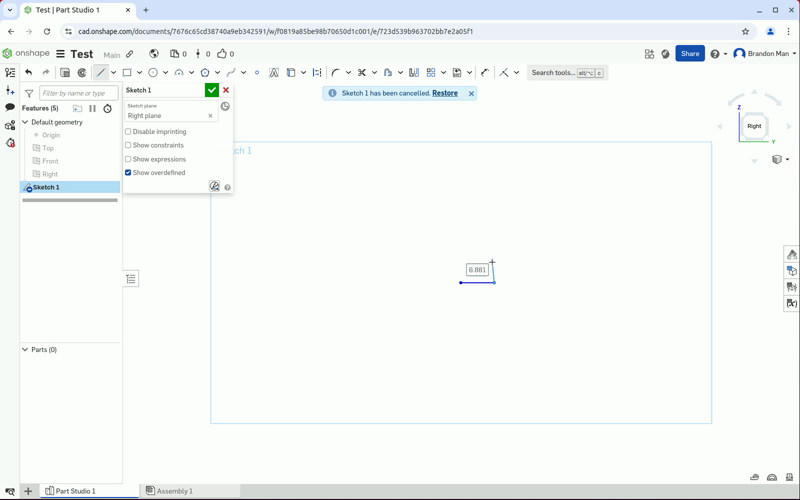
key_up(shift)
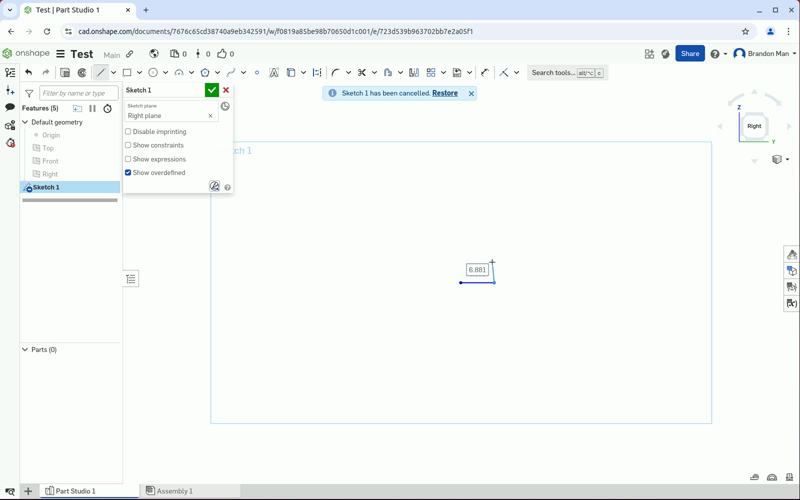
key_down(shift)
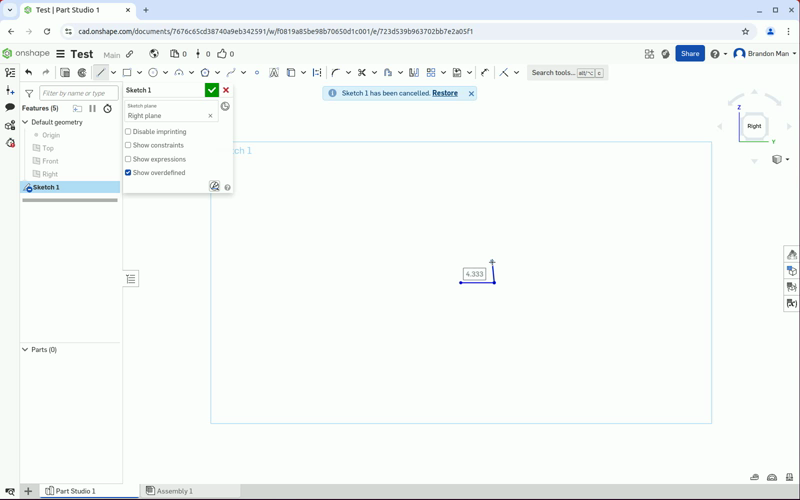
mouse_move(522, 261)
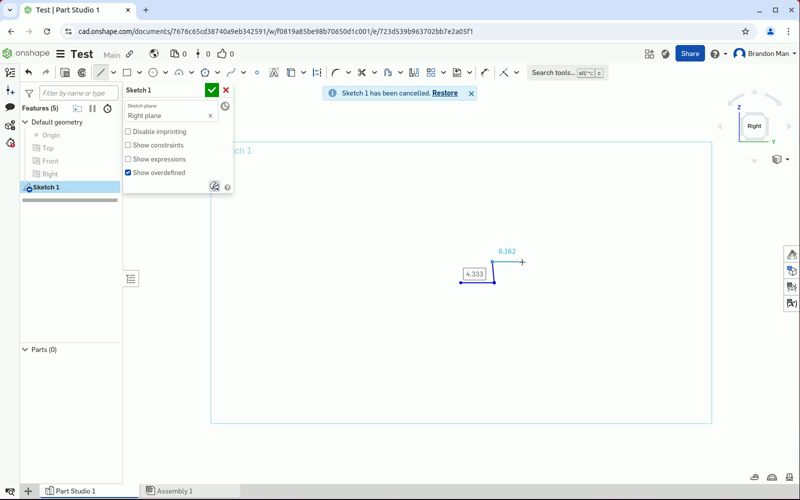
mouse_move(460, 261)
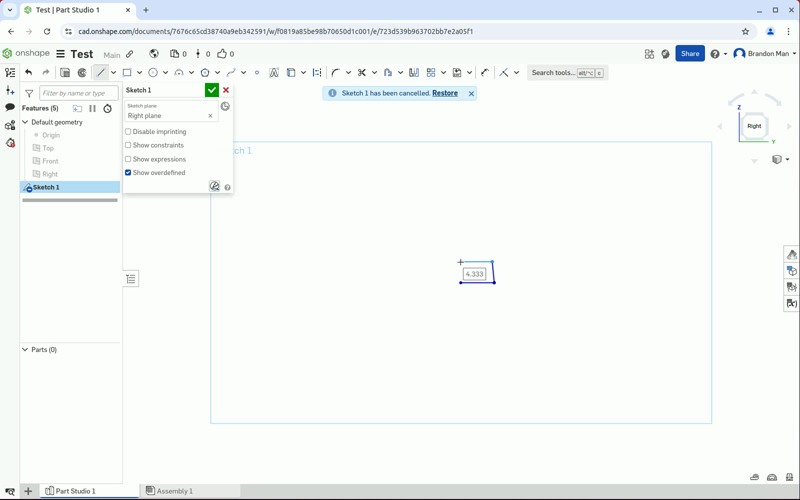
click(460, 261)
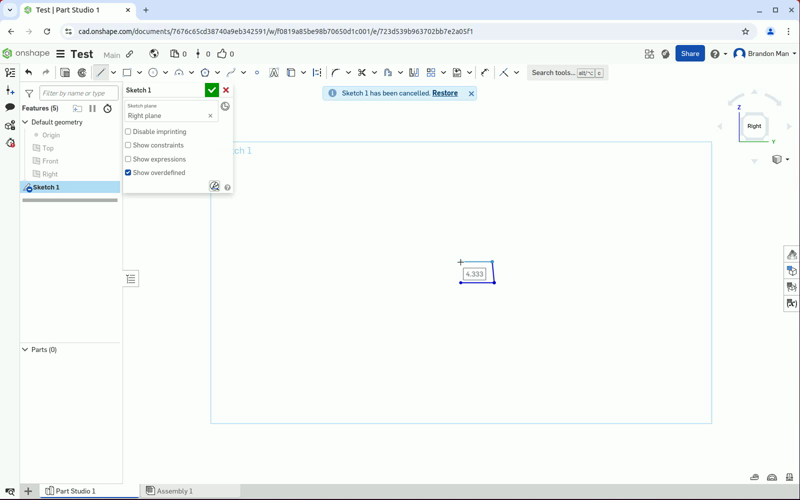
key_up(shift)
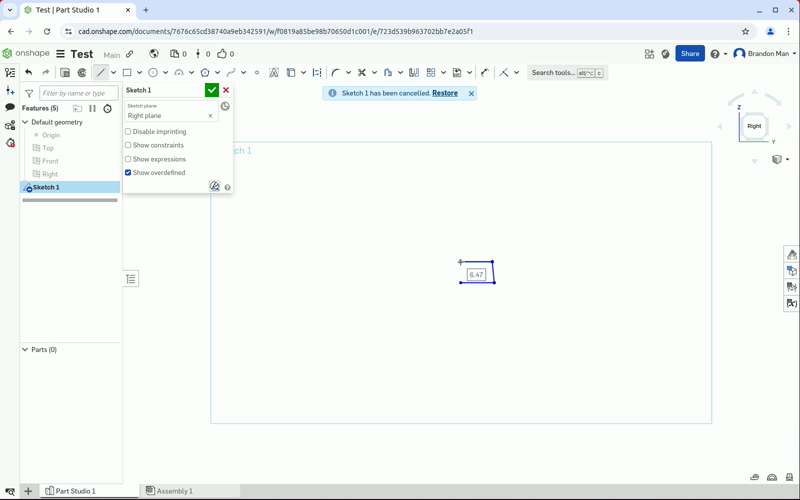
mouse_move(490, 261)
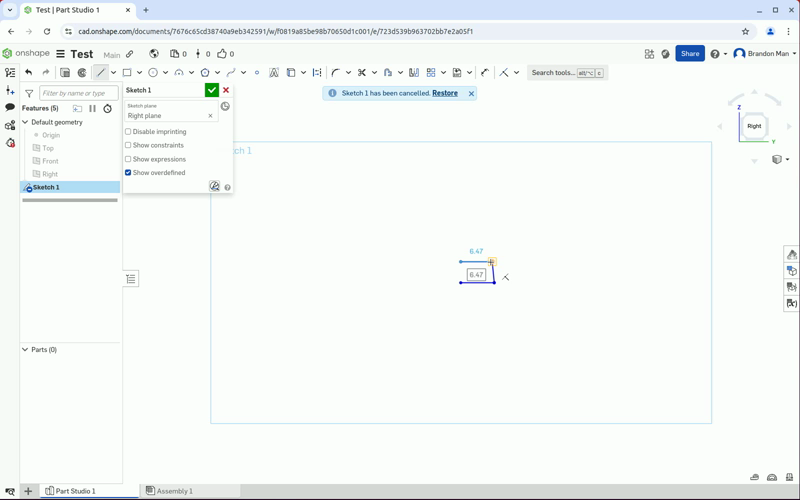
key_down(shift)
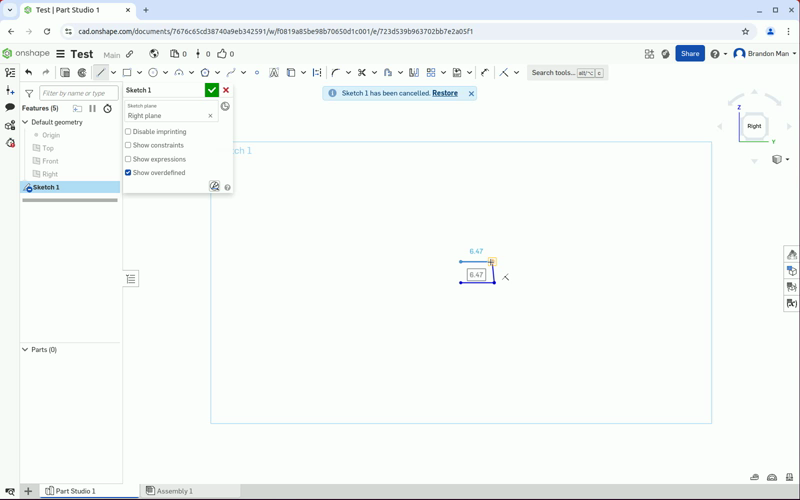
mouse_move(460, 282)
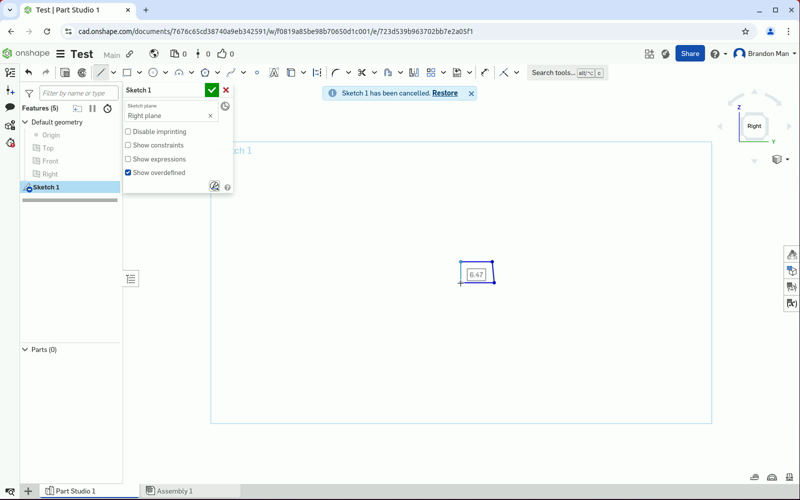
key_up(shift)
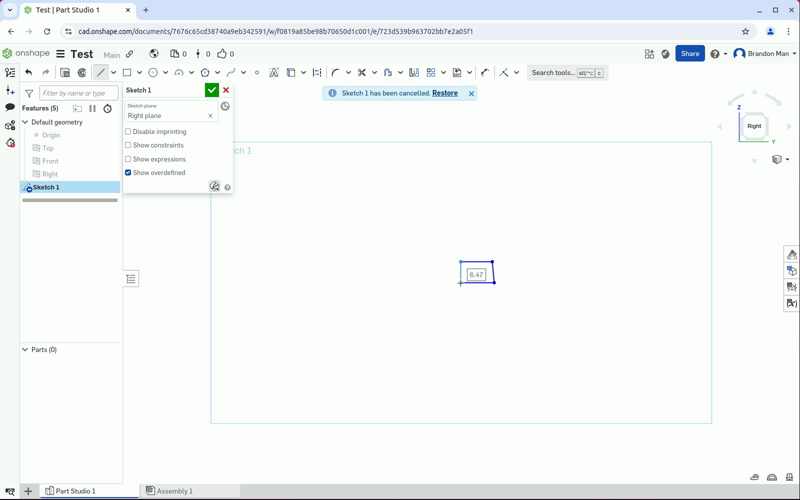
click(460, 282)
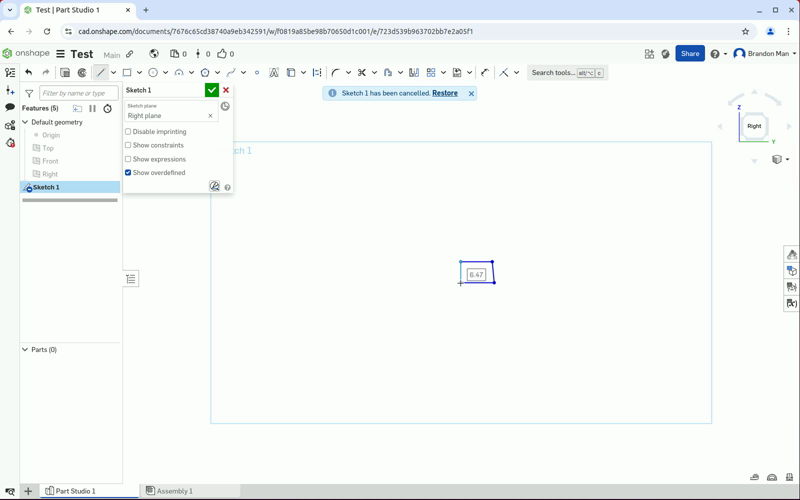
key(esc)
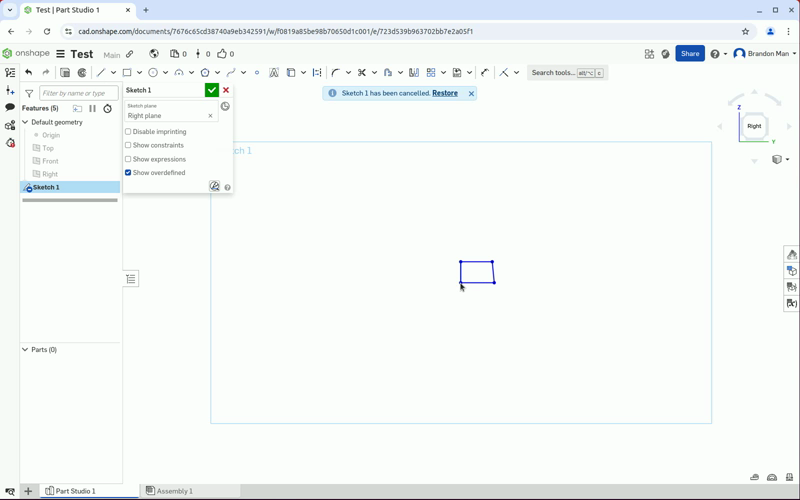
mouse_move(487, 271)
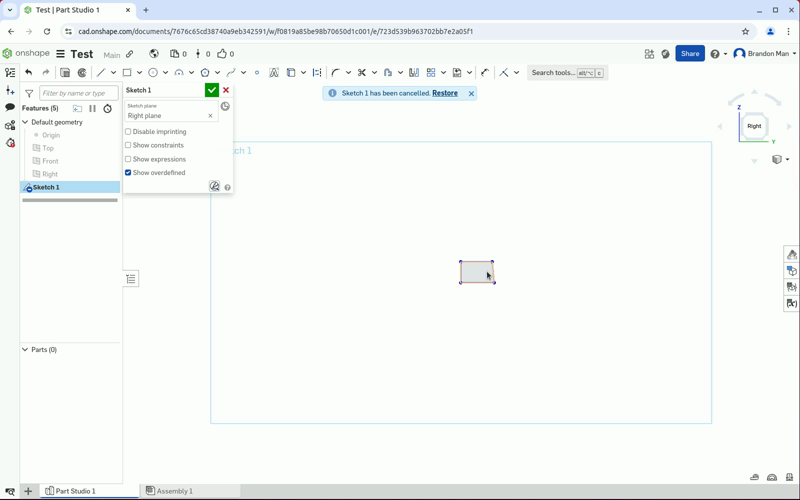
scroll(6)
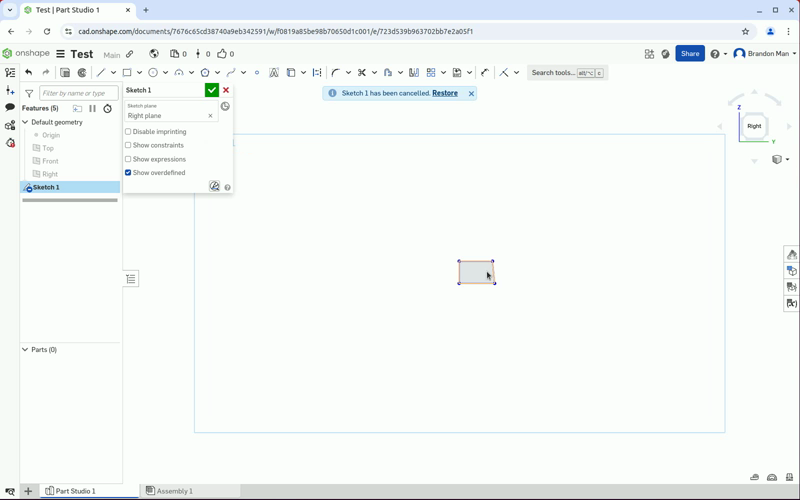
scroll(6)
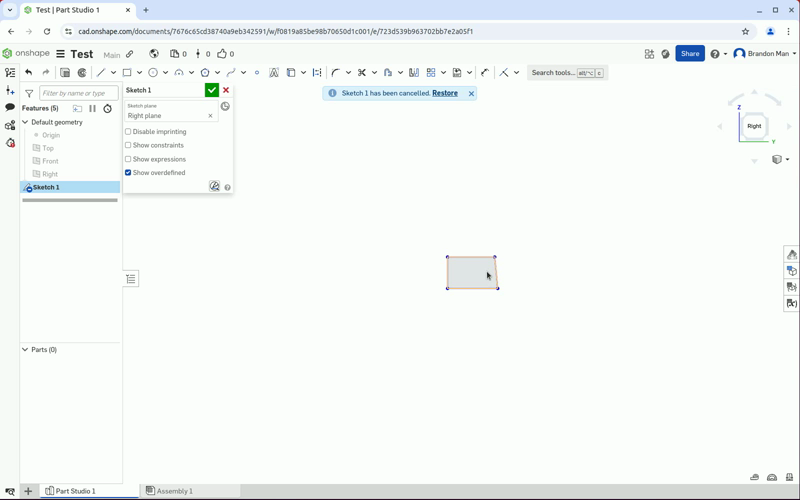
scroll(6)
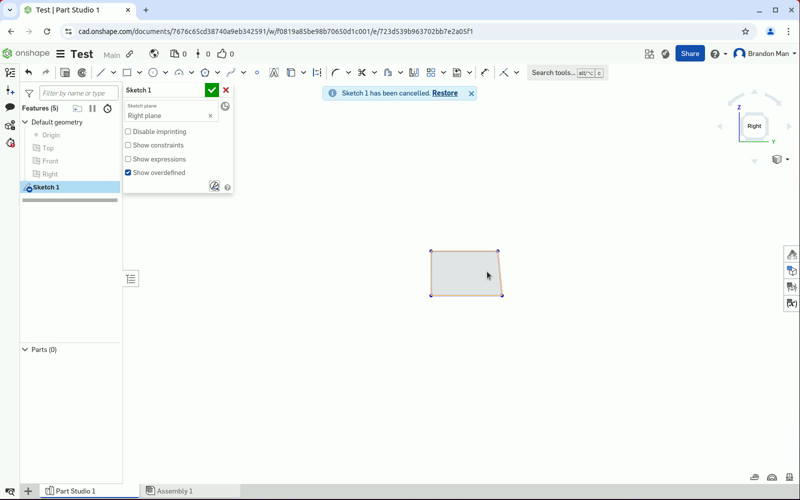
scroll(6)
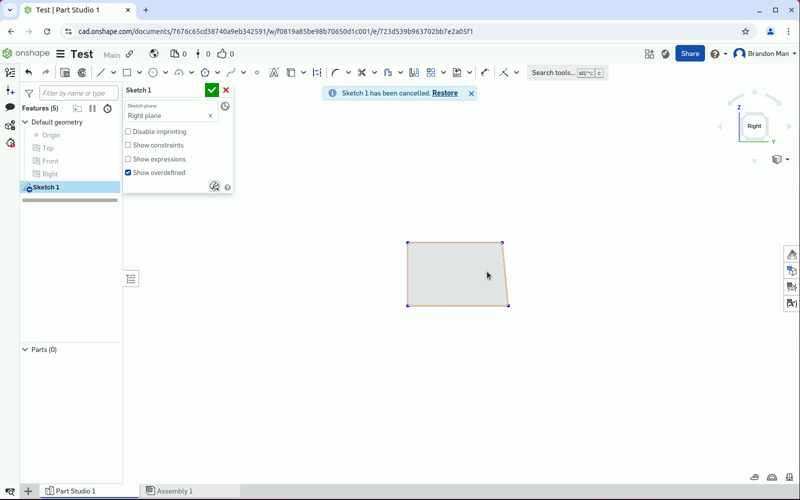
scroll(6)
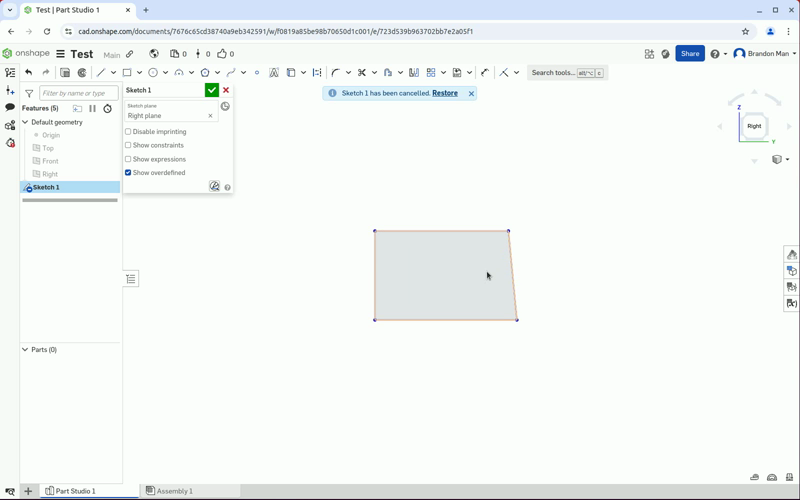
scroll(6)
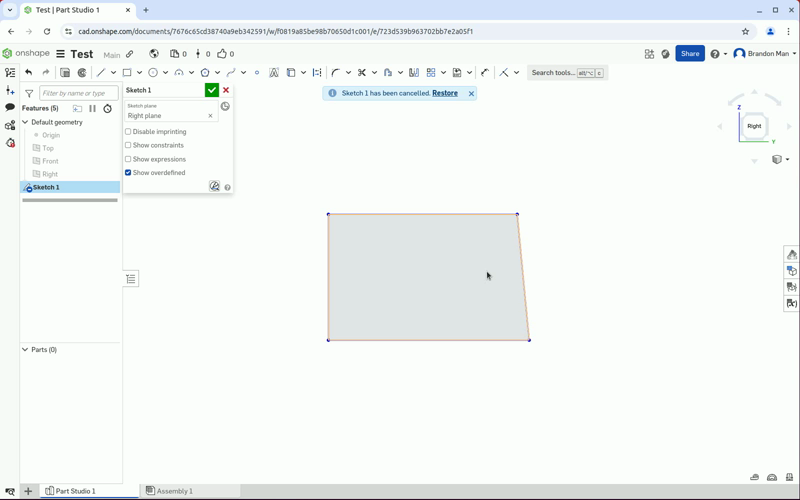
scroll(6)
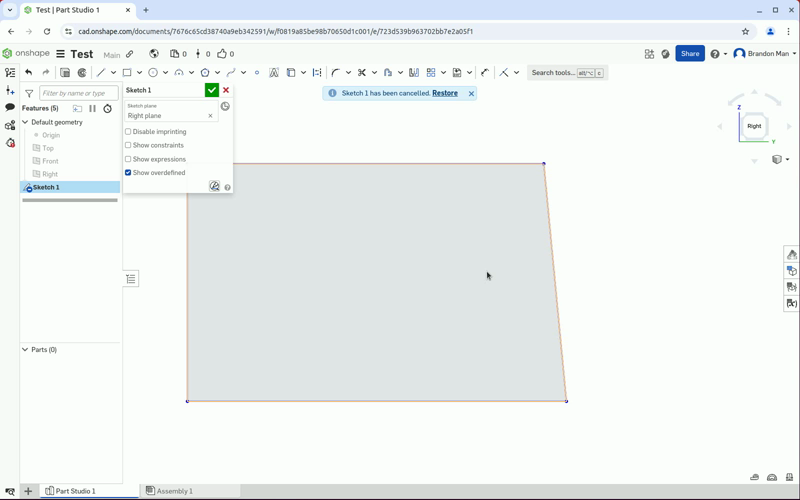
click(487, 271)
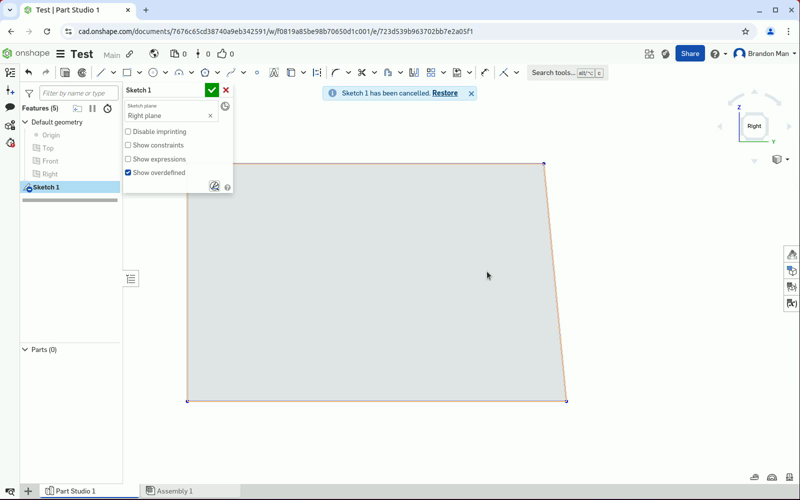
scroll(-6)
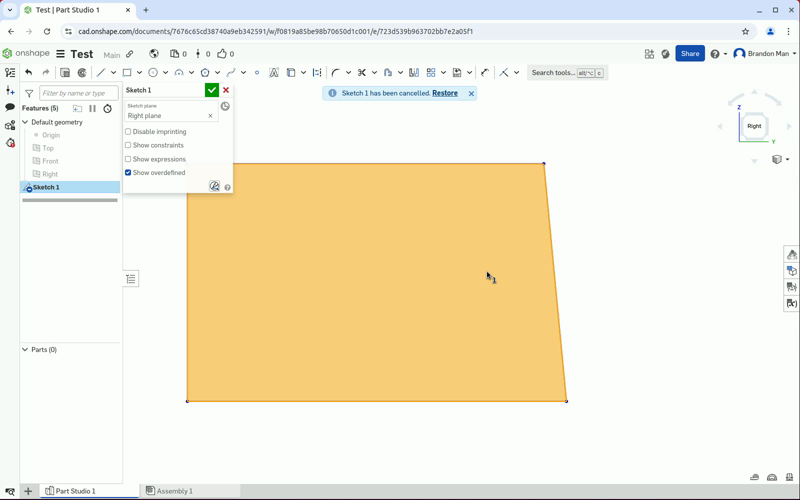
scroll(-6)
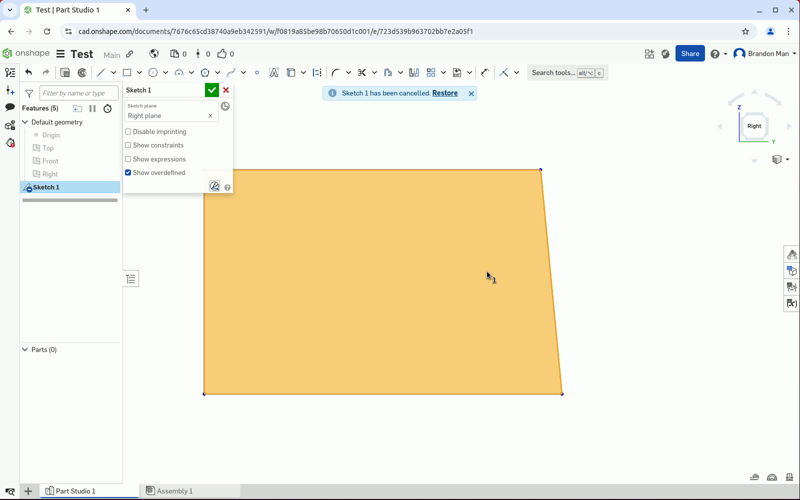
scroll(-6)
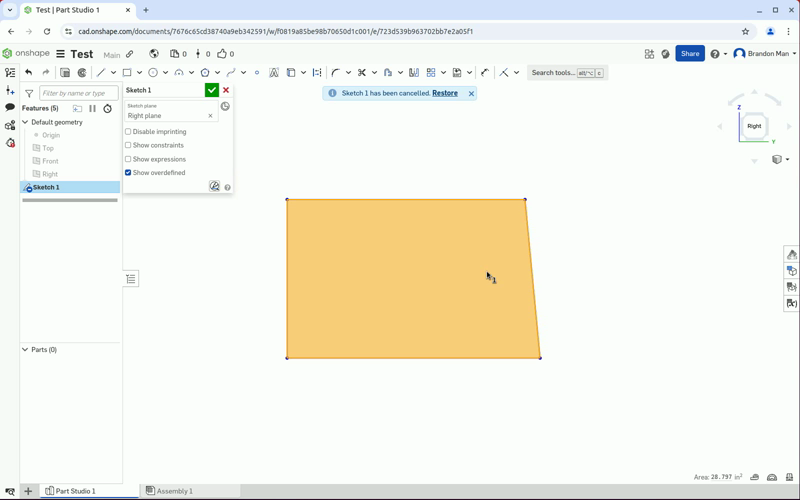
scroll(-6)
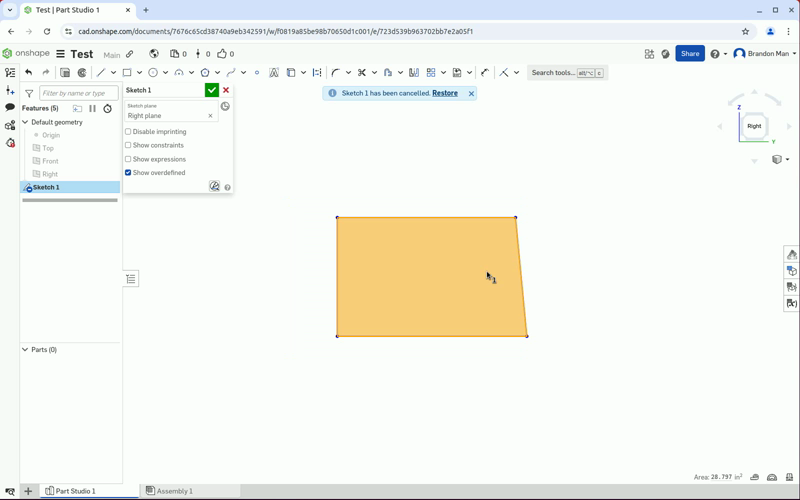
scroll(-6)
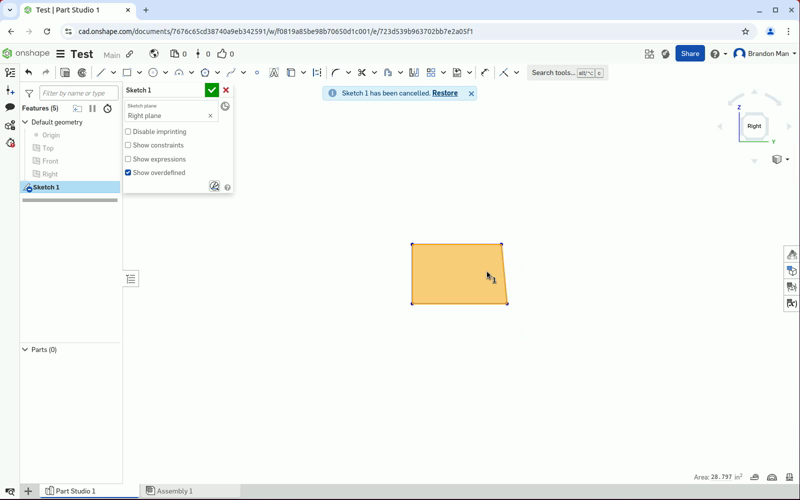
scroll(-6)
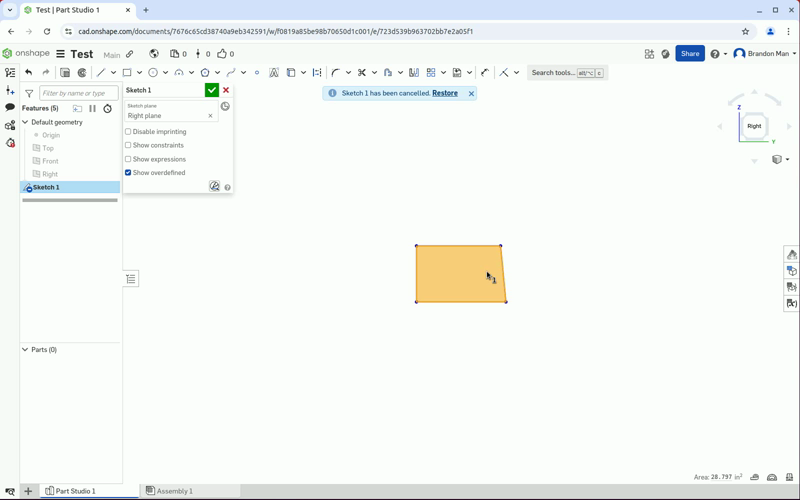
scroll(-6)
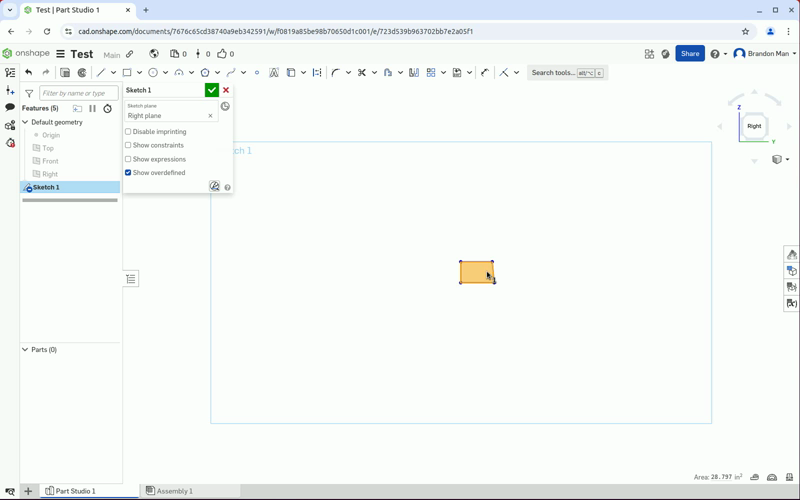
mouse_move(73, 352)
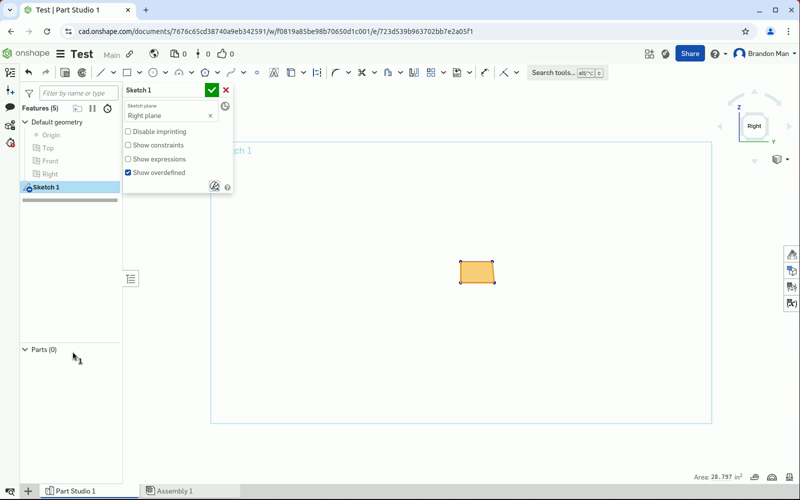
key(shift+y)
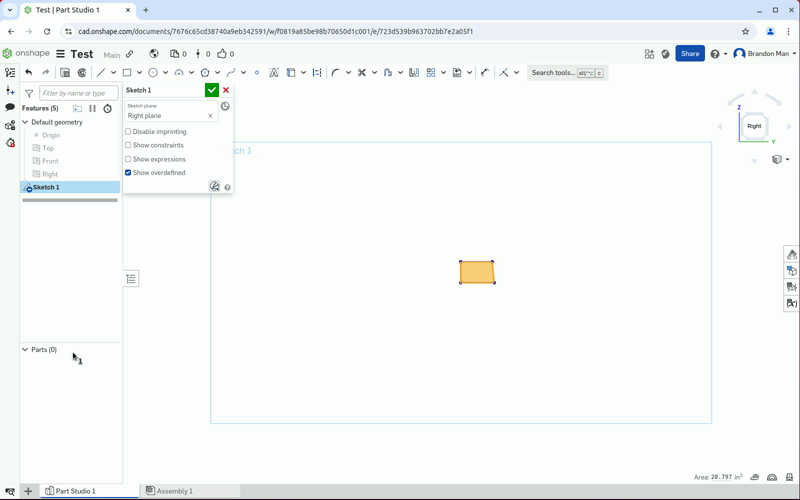
key(shift+e)
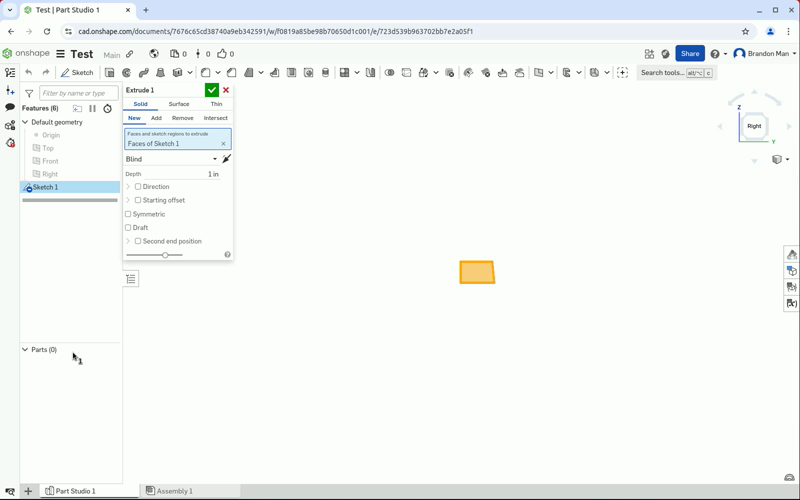
mouse_move(143, 106)
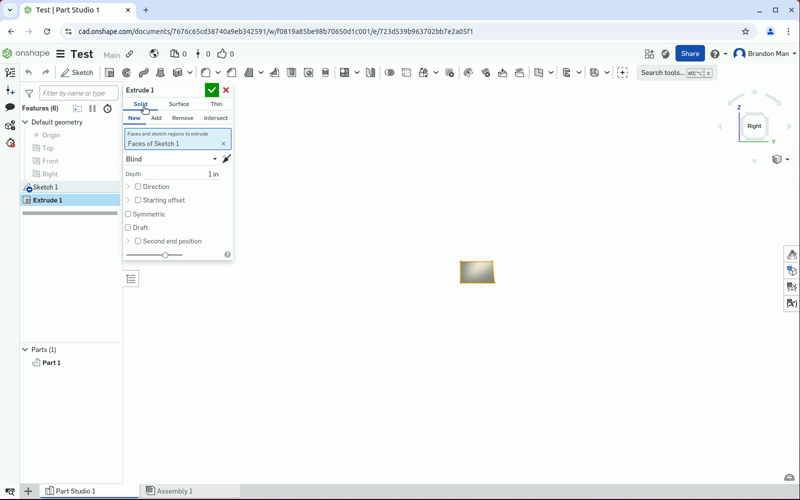
click(143, 106)
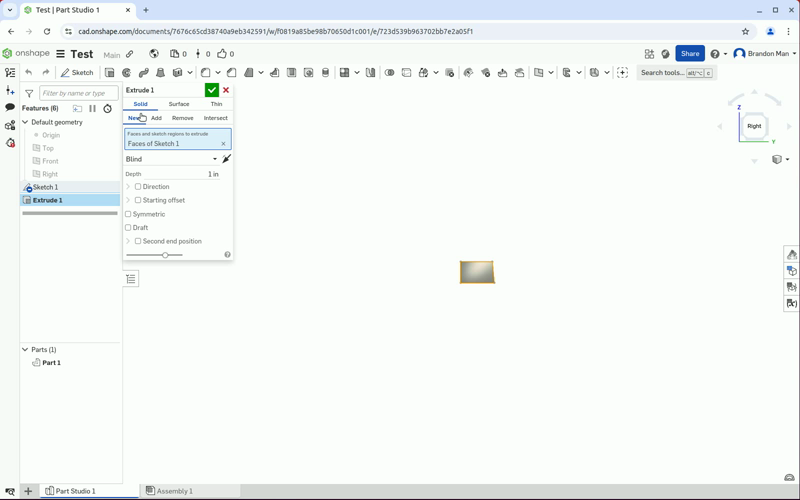
mouse_move(137, 120)
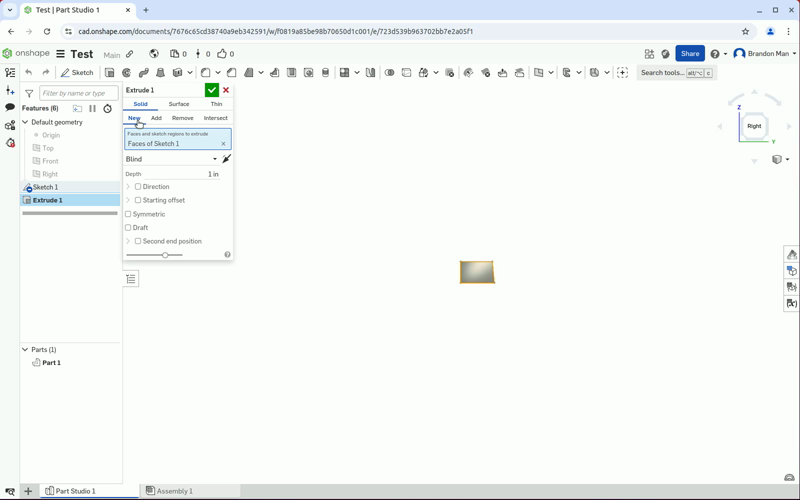
click(137, 120)
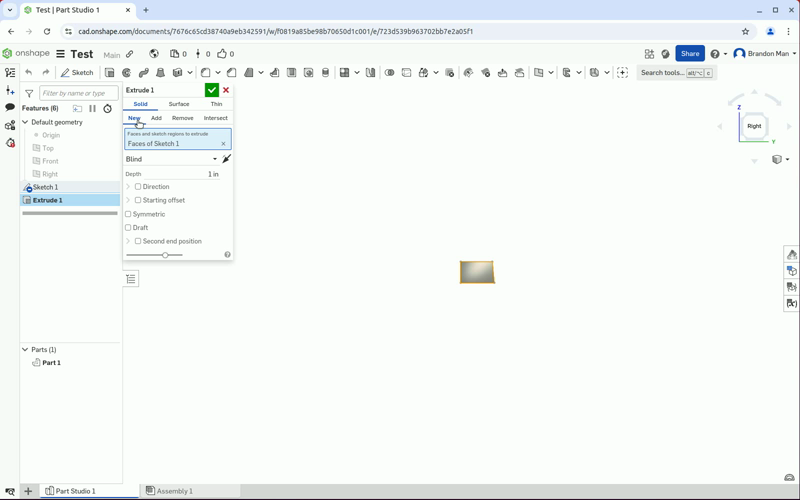
key(tab, 4)
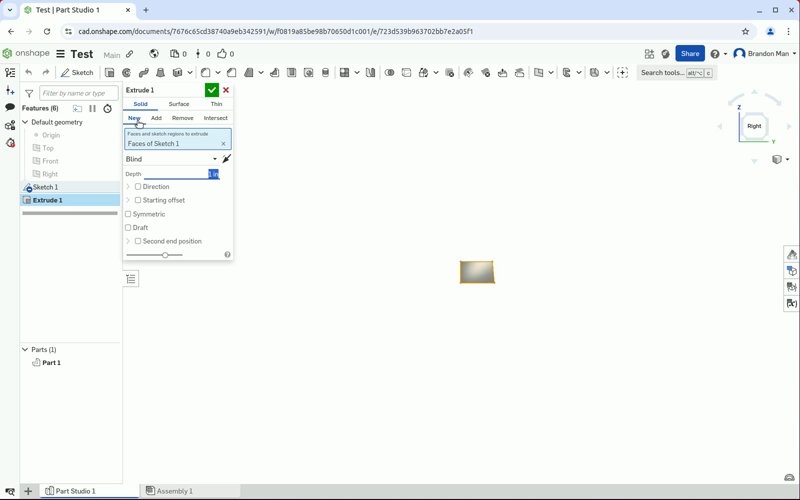
text(23.108)
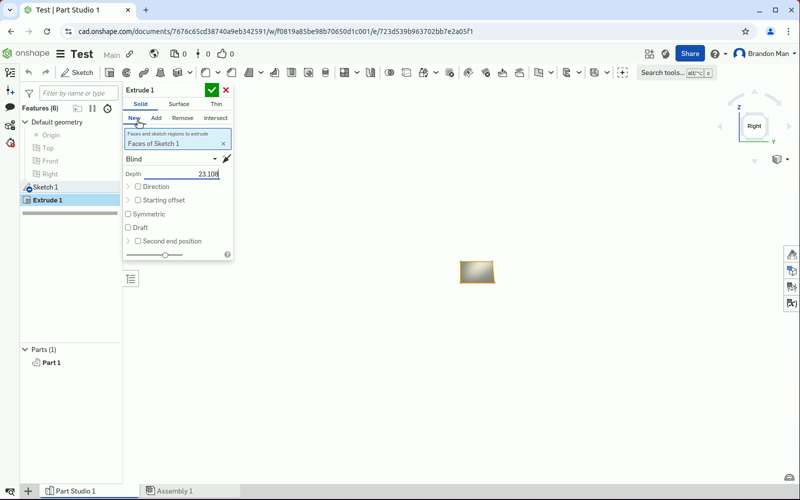
key(enter)
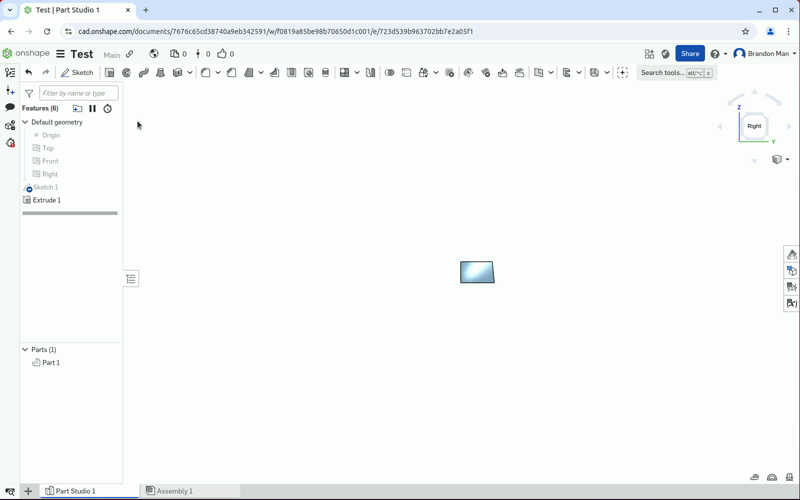
key(shift+h)
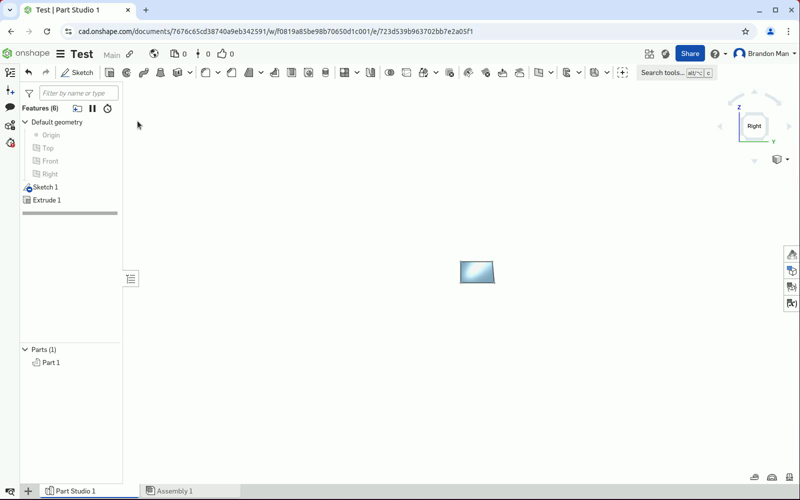
key(shift+h)
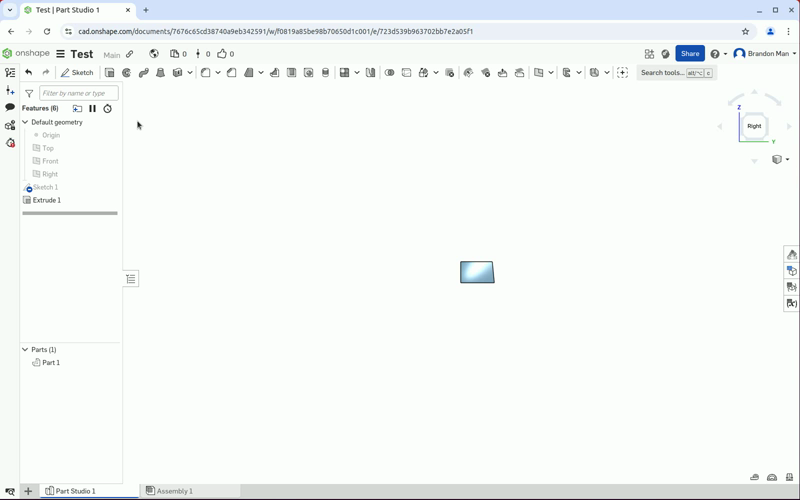
mouse_move(73, 189)
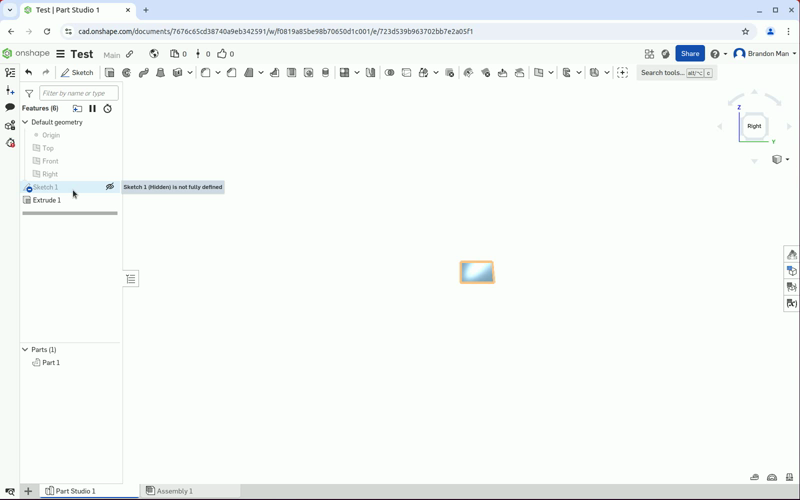
click(73, 189)
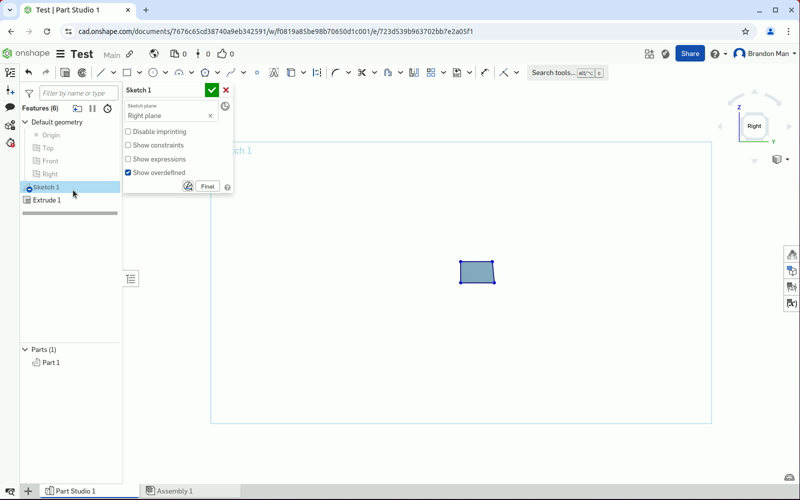
mouse_move(229, 92)
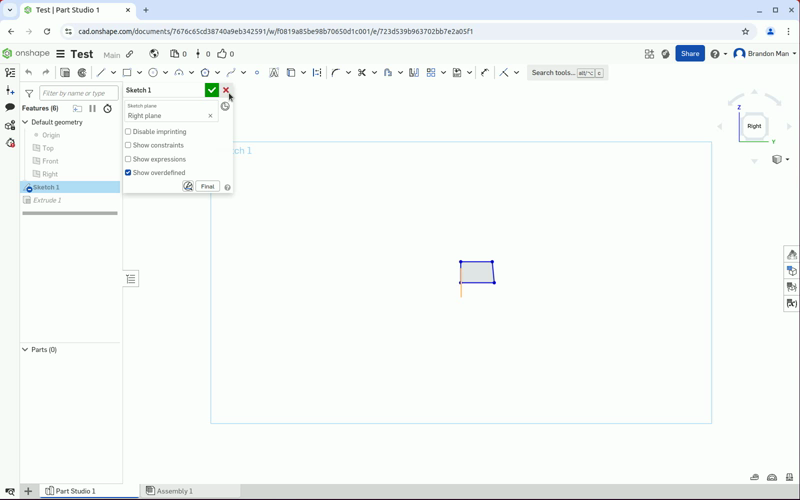
click(229, 92)
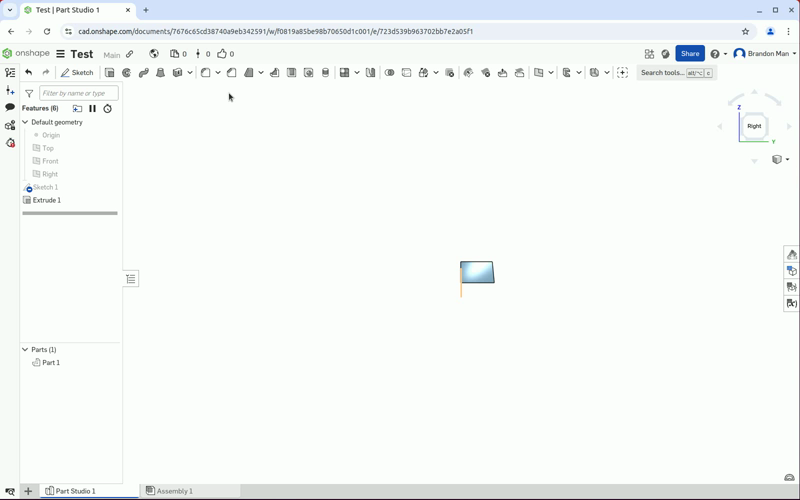
mouse_move(73, 352)
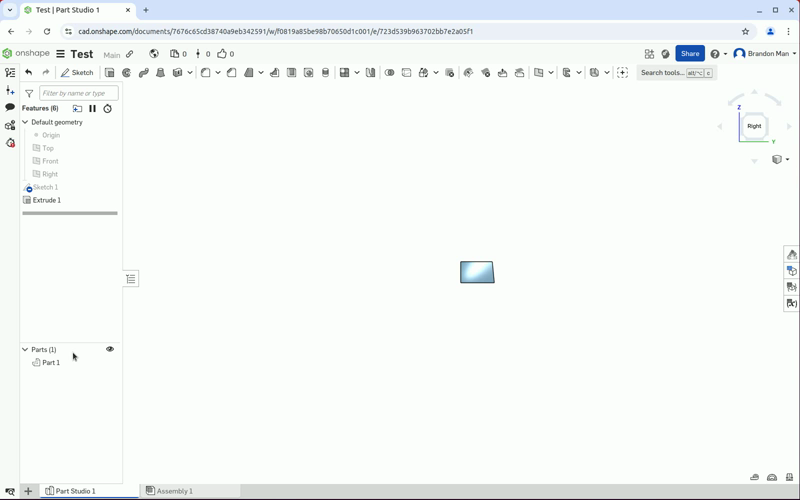
key(y)
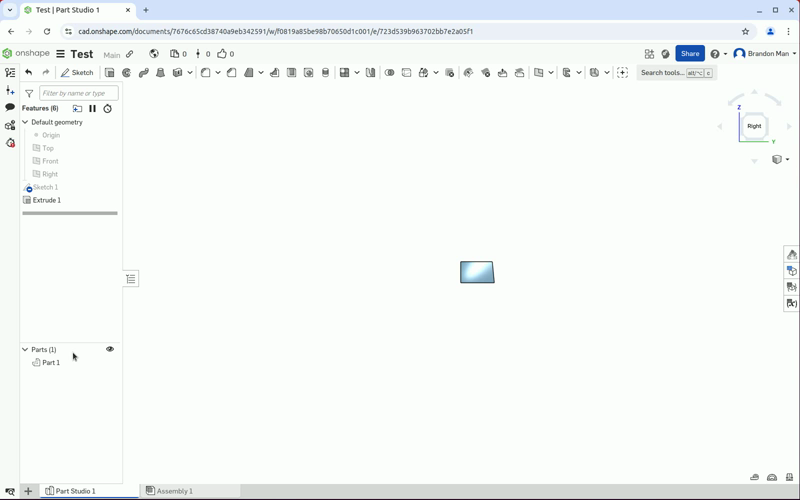
key(shift+p)
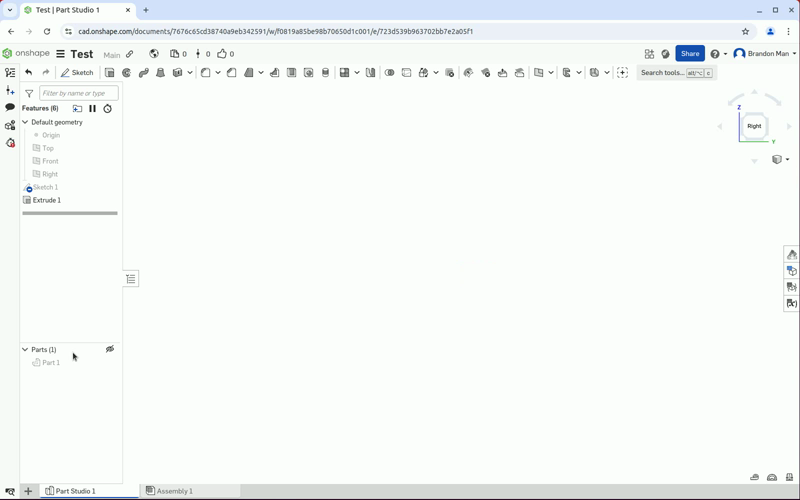
key(space)
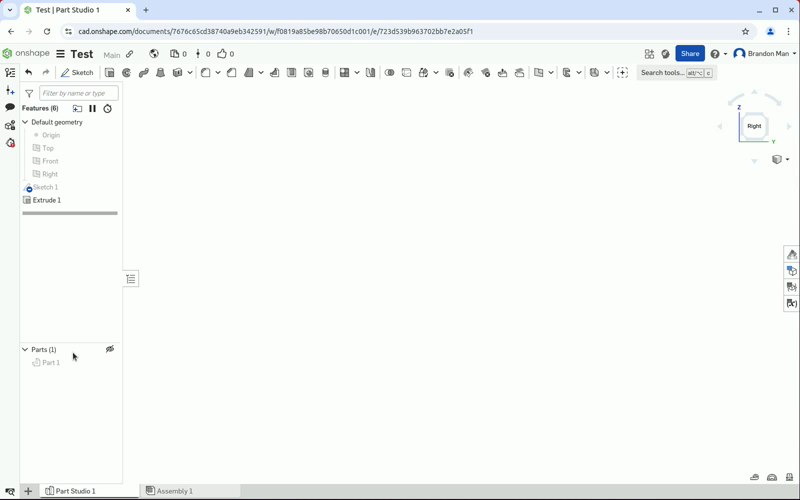
key_down(shift)
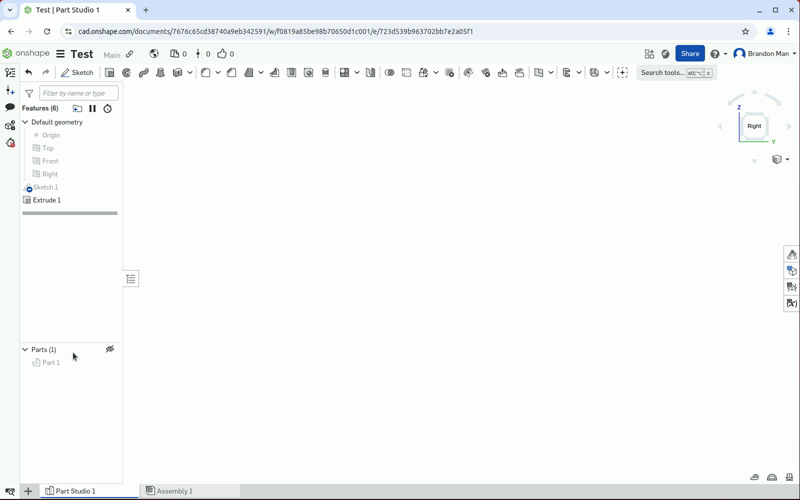
key(right)
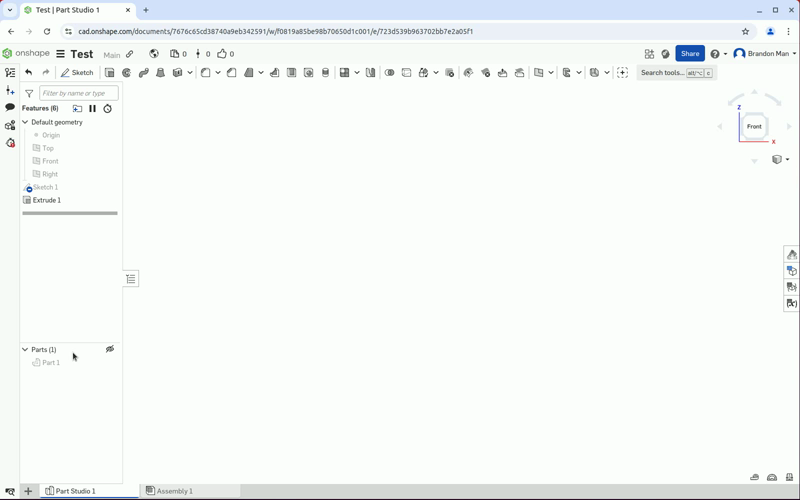
key_up(shift)
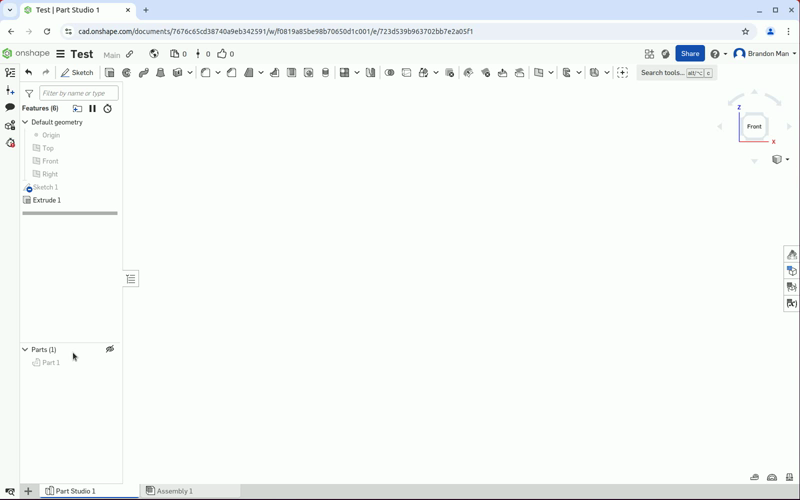
mouse_move(73, 352)
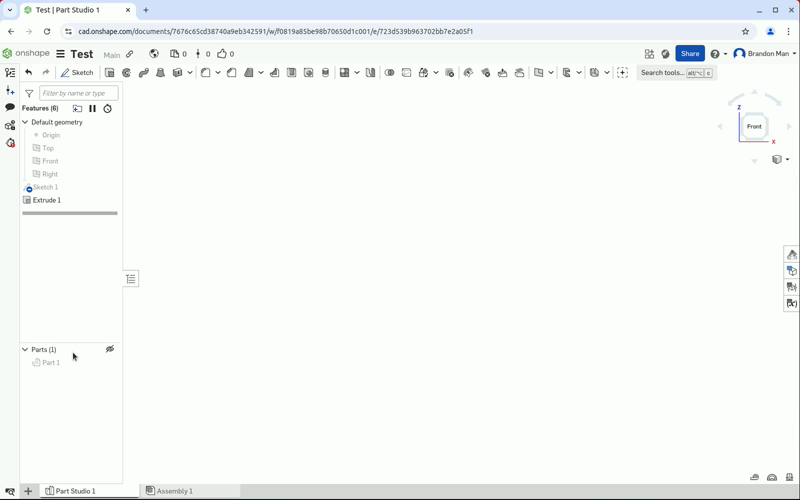
key(shift+y)
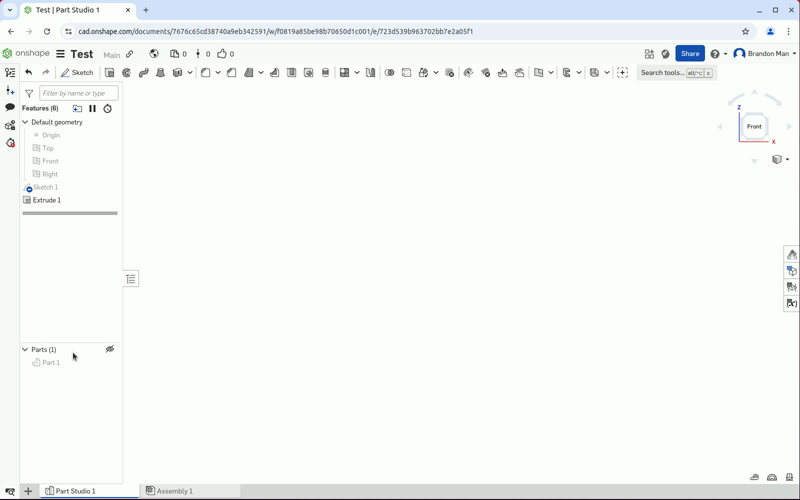
key(shift+s)
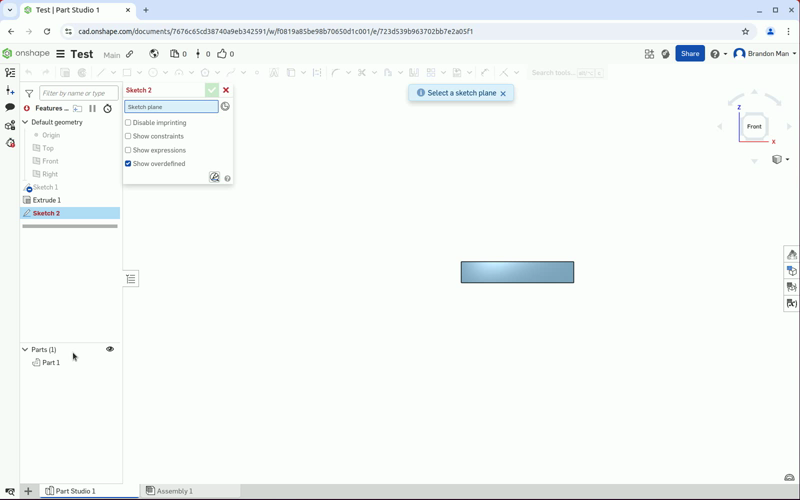
mouse_move(73, 163)
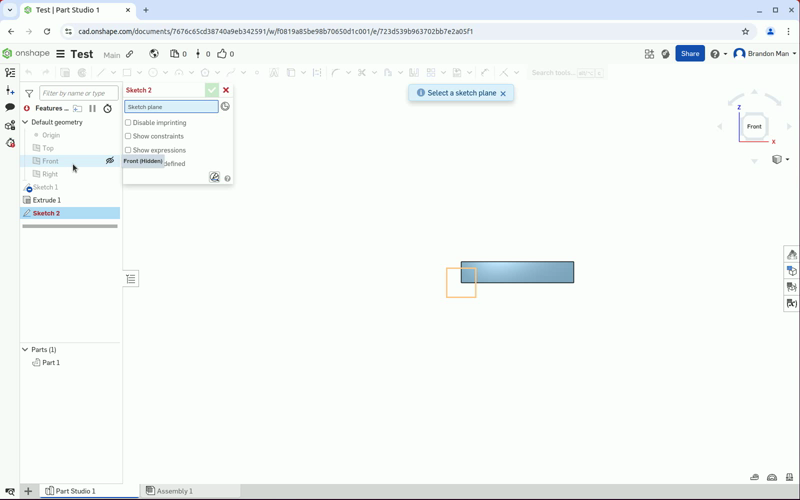
click(73, 163)
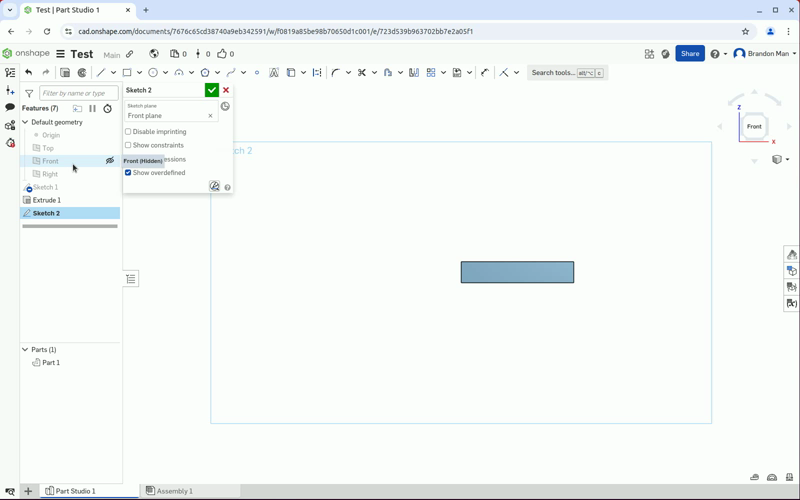
mouse_move(73, 352)
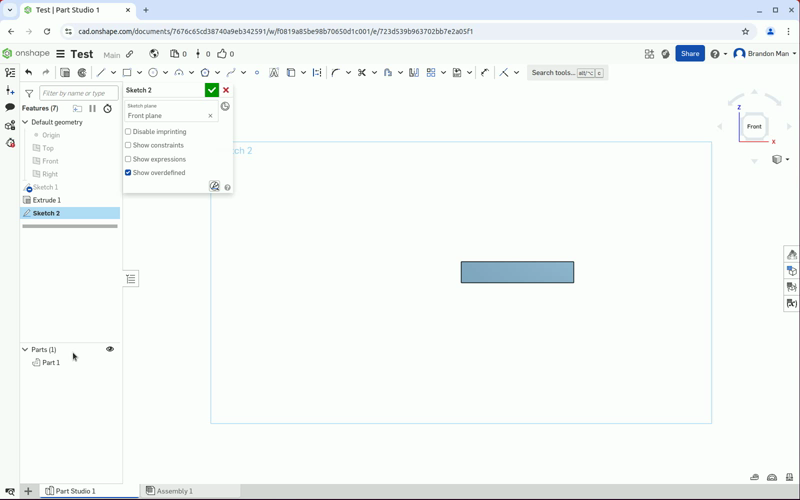
key(y)
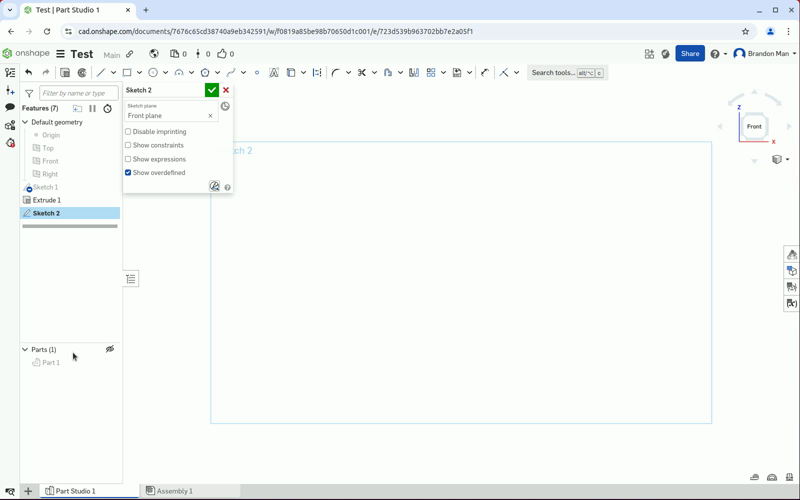
key(c)
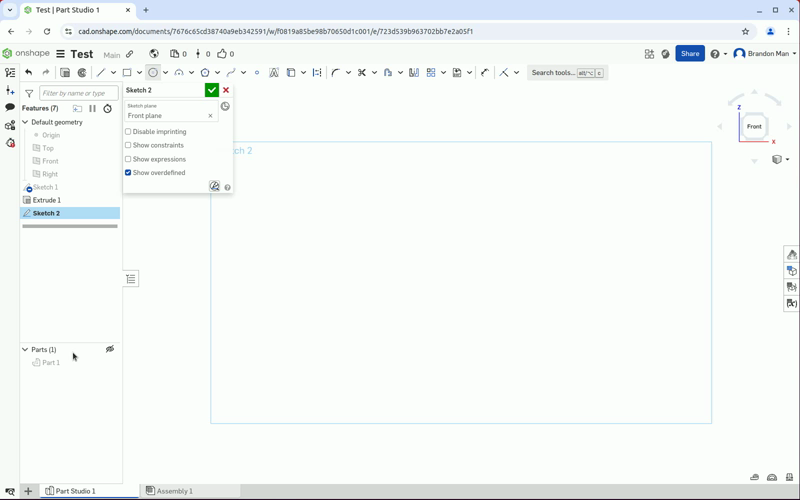
key_down(shift)
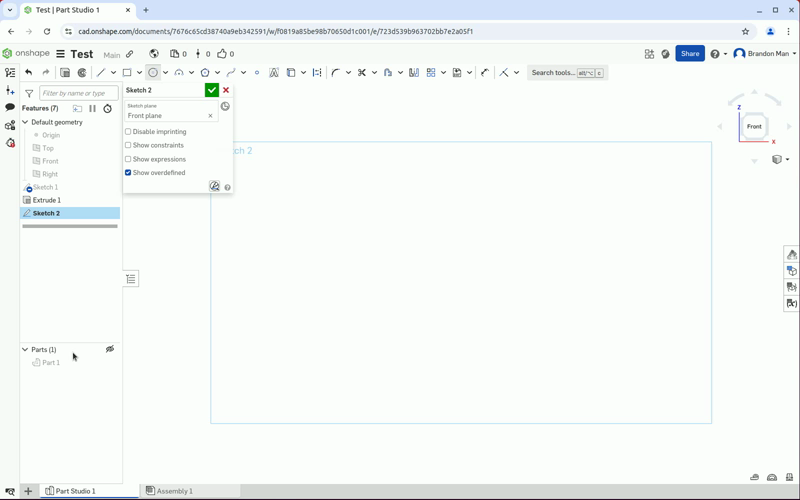
mouse_move(523, 271)
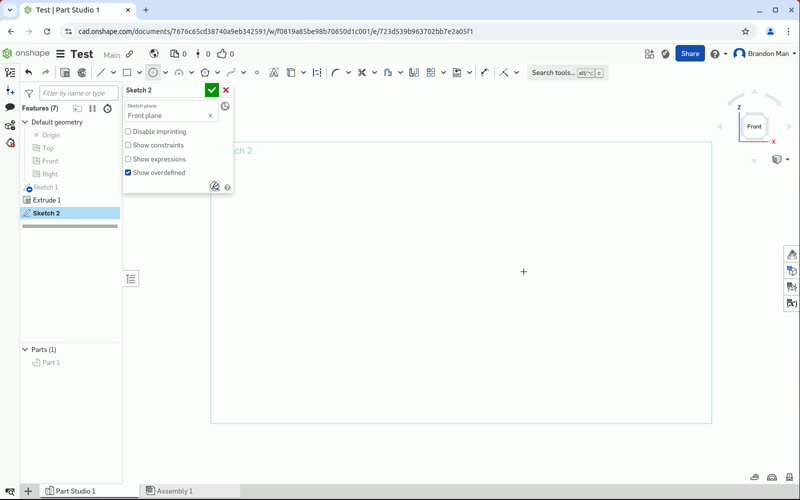
click(523, 271)
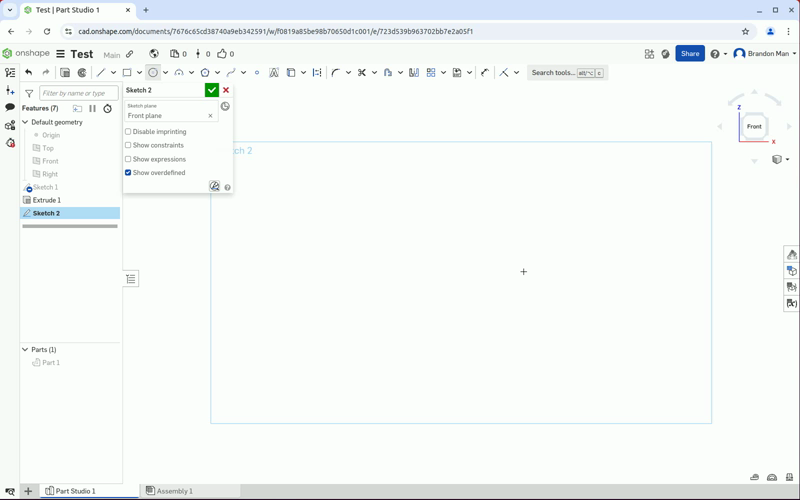
key_up(shift)
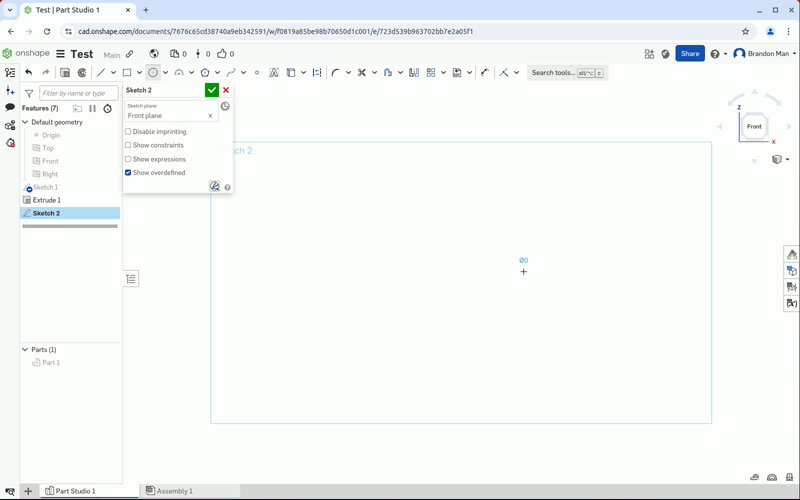
mouse_move(528, 271)
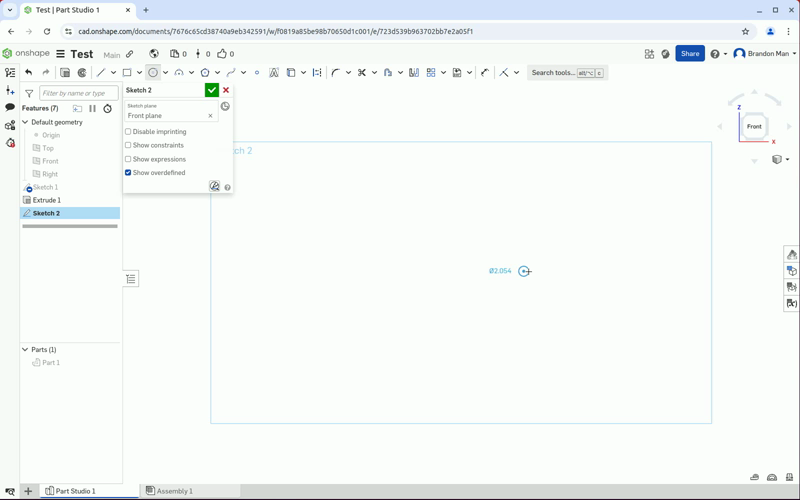
click(528, 271)
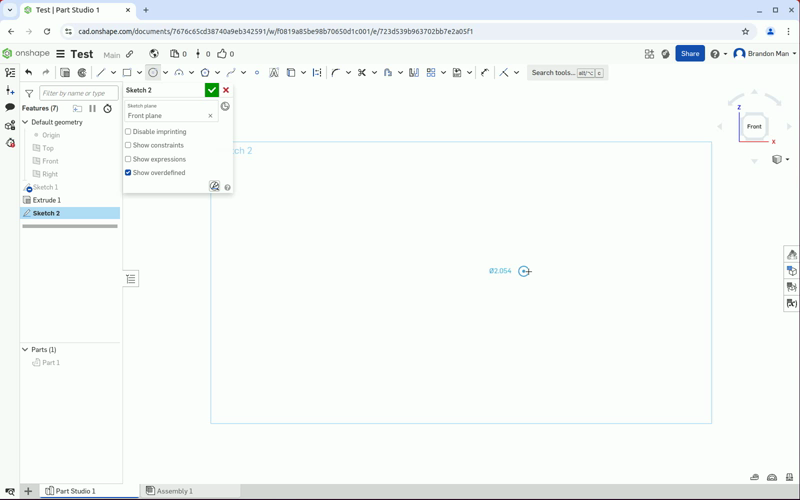
key(esc)
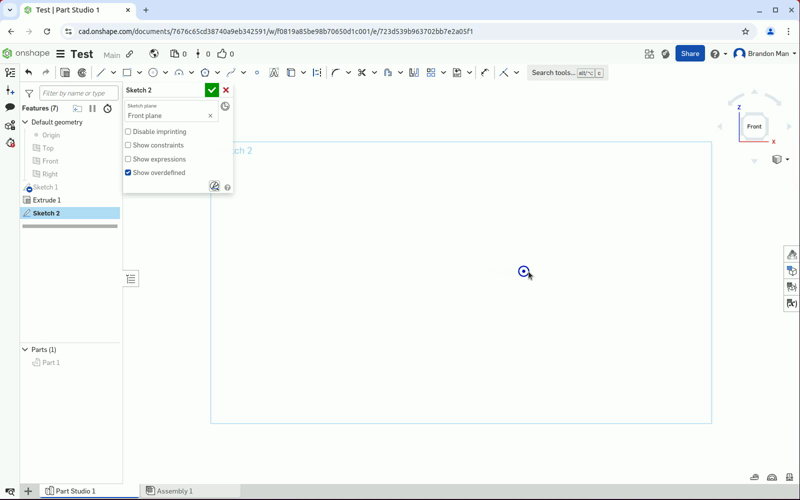
mouse_move(518, 272)
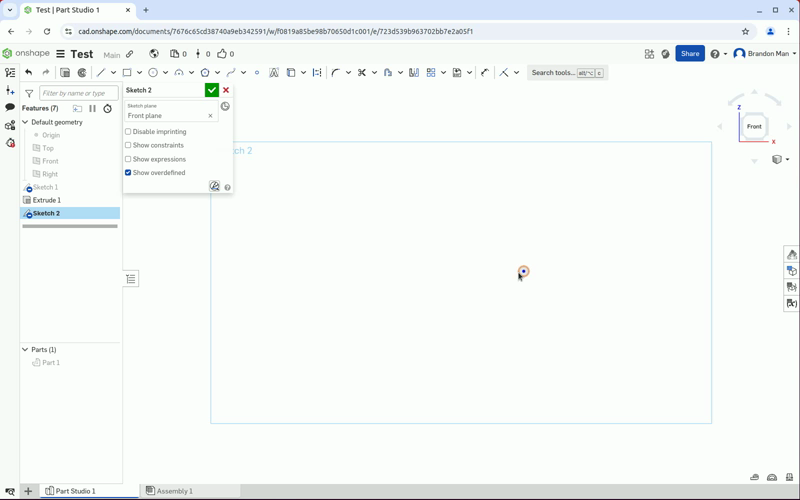
scroll(6)
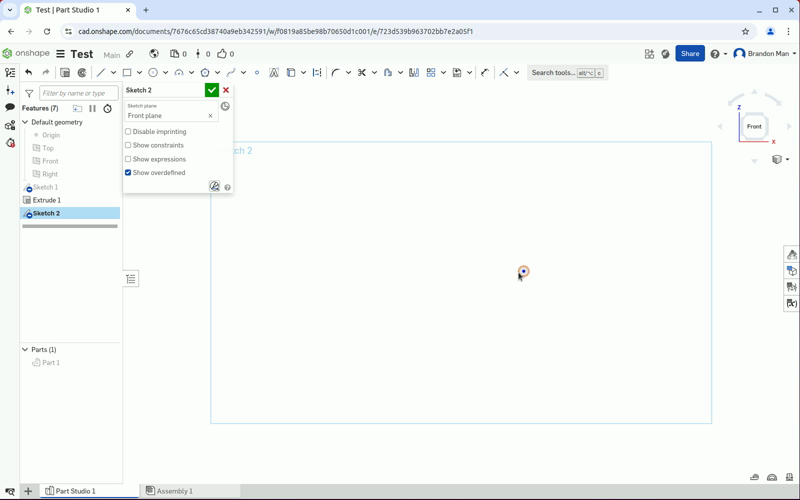
scroll(6)
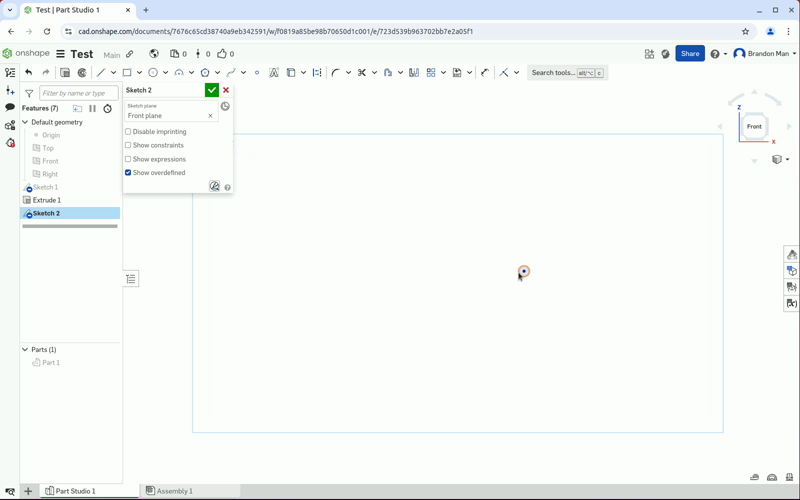
scroll(6)
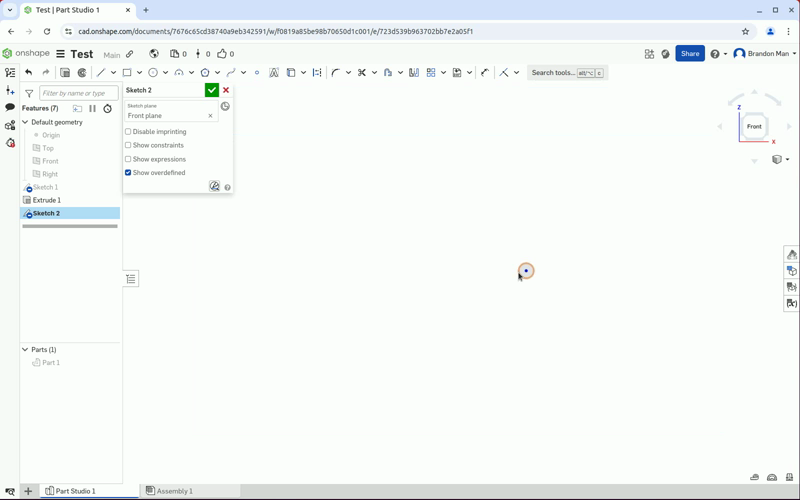
scroll(6)
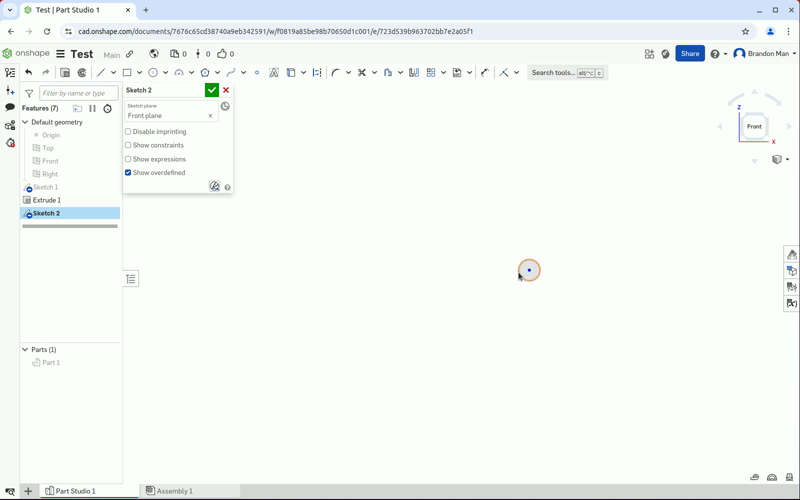
scroll(6)
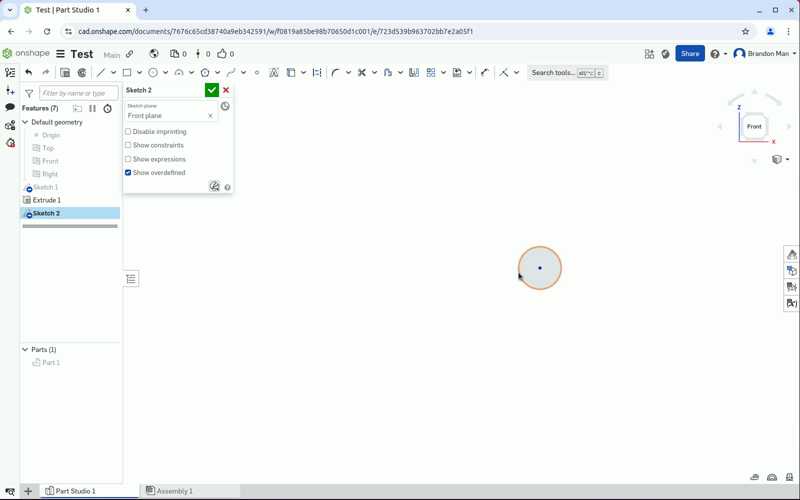
scroll(6)
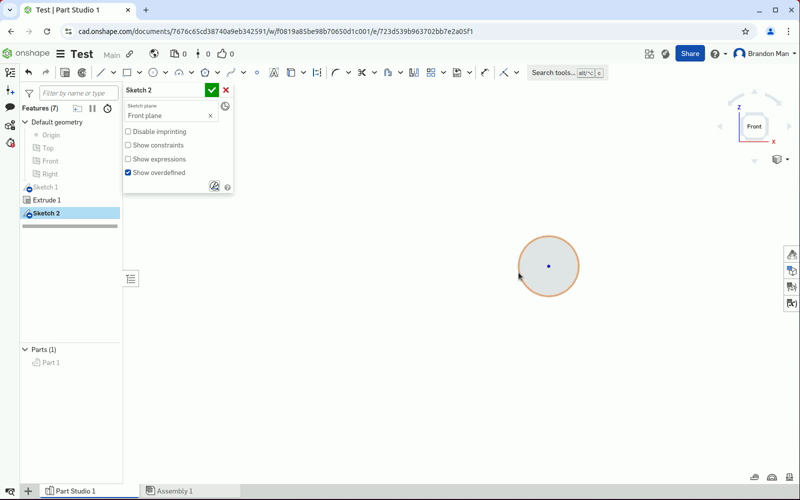
scroll(6)
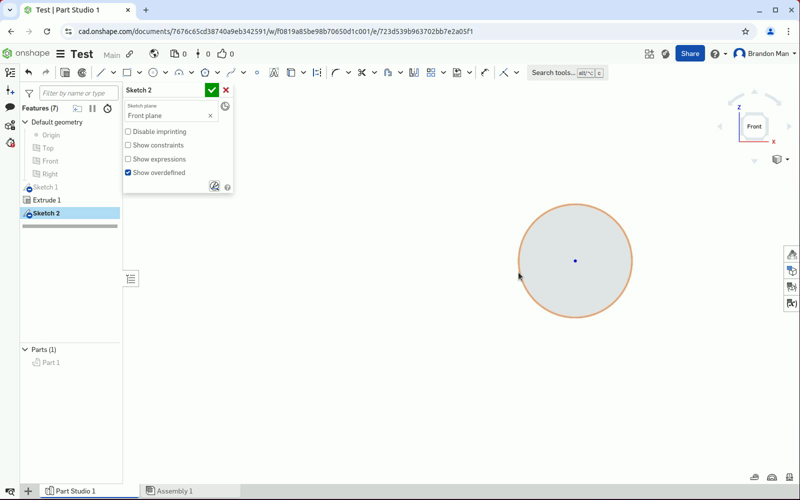
click(518, 272)
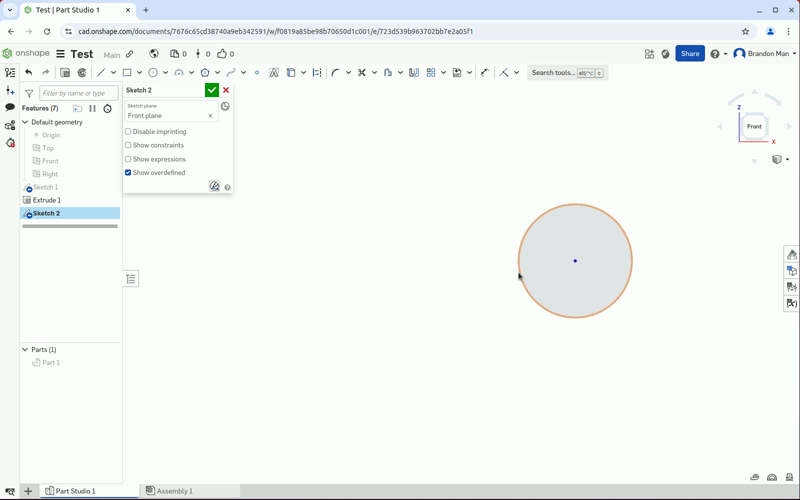
scroll(-6)
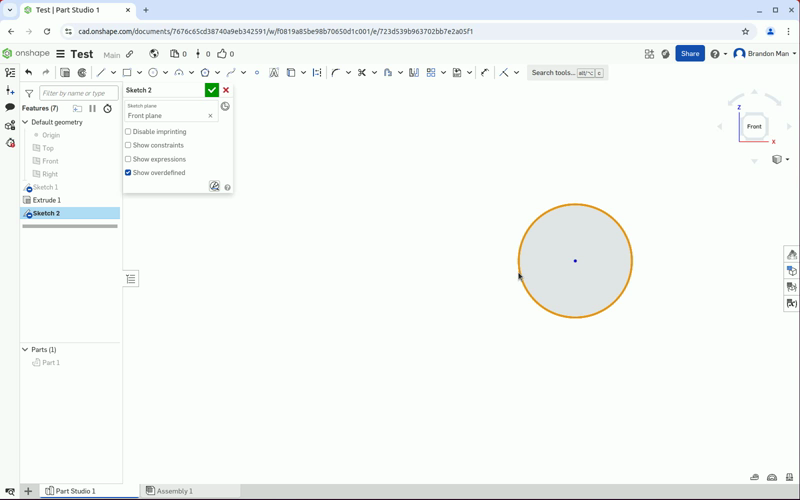
scroll(-6)
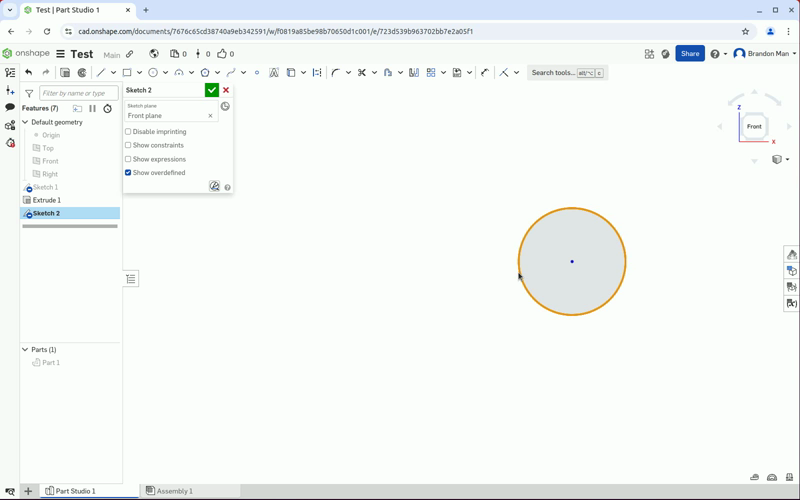
scroll(-6)
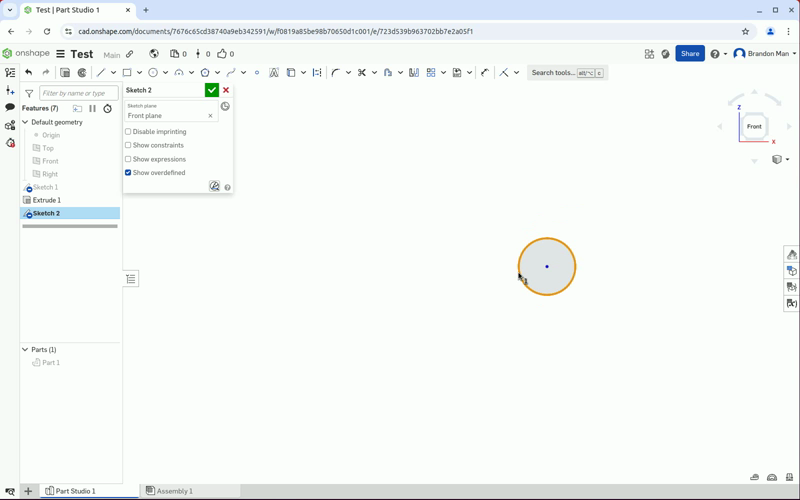
scroll(-6)
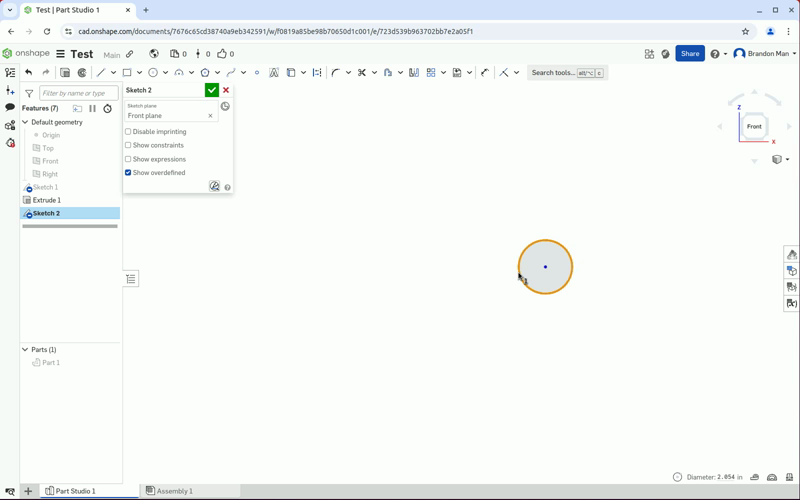
scroll(-6)
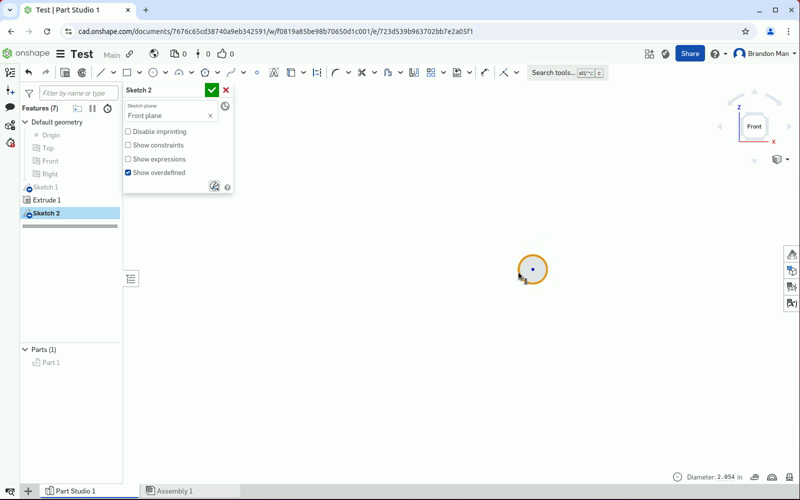
scroll(-6)
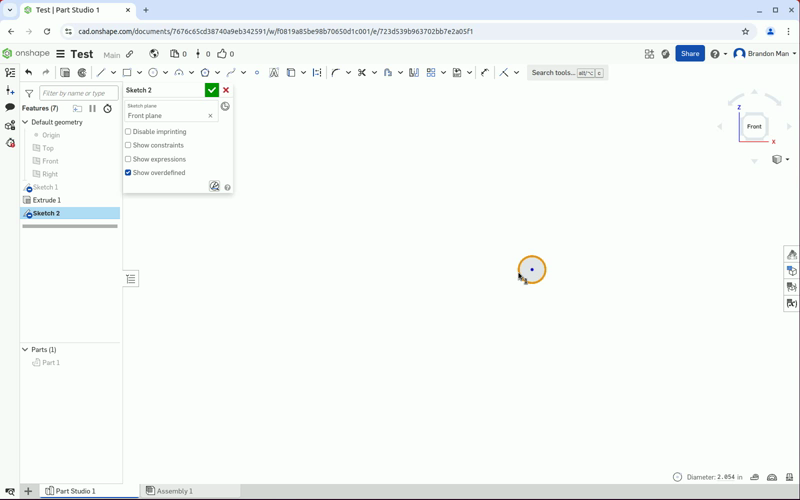
scroll(-6)
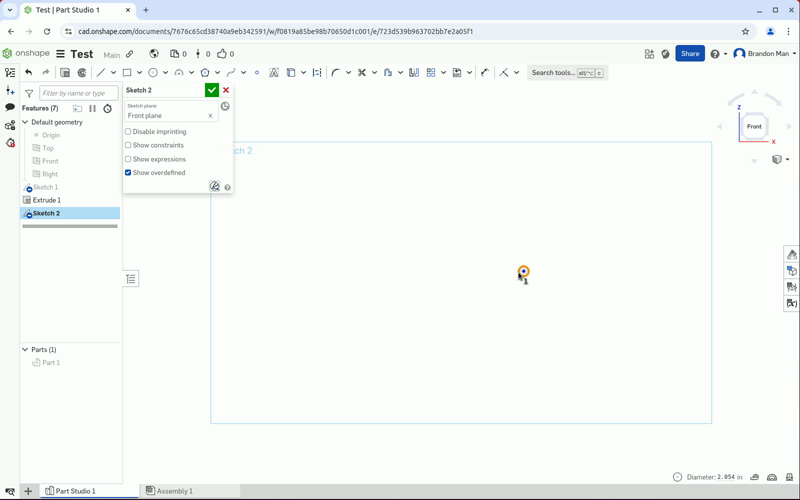
mouse_move(73, 352)
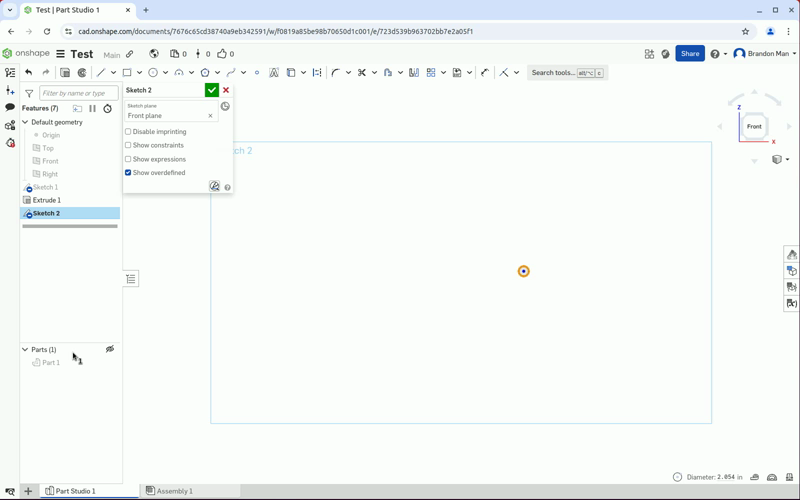
key(shift+y)
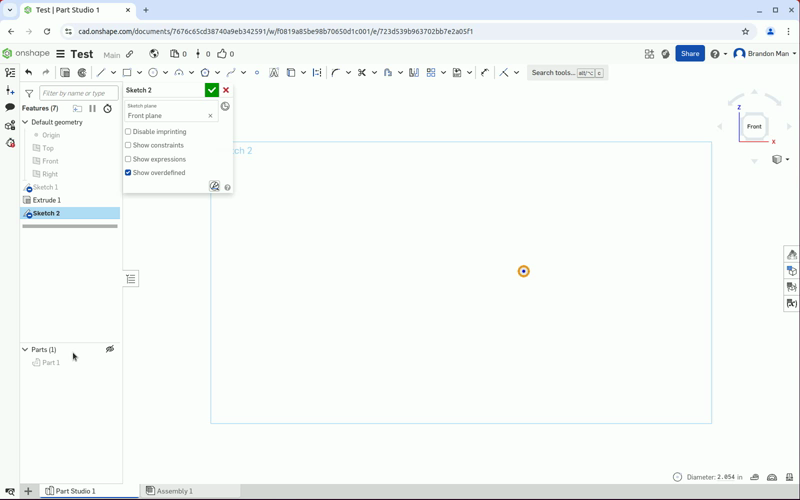
key(shift+e)
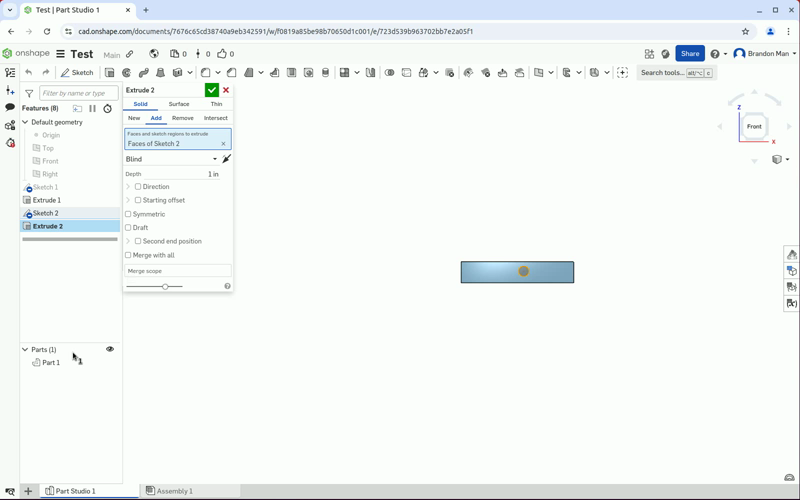
mouse_move(143, 106)
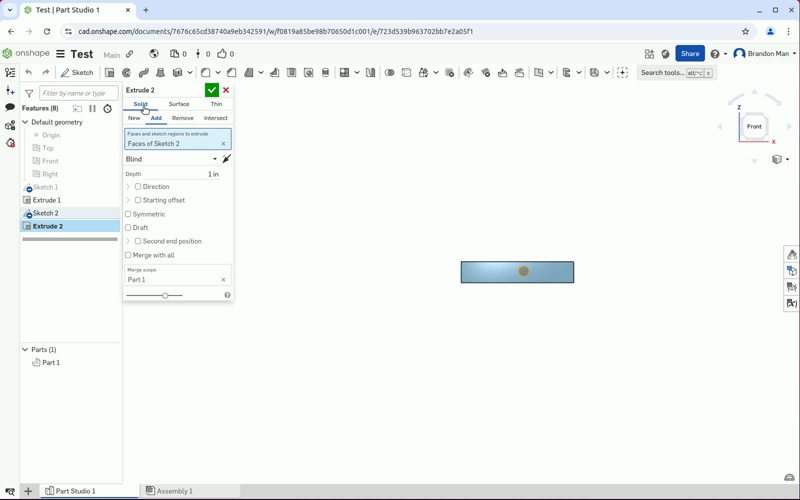
click(143, 106)
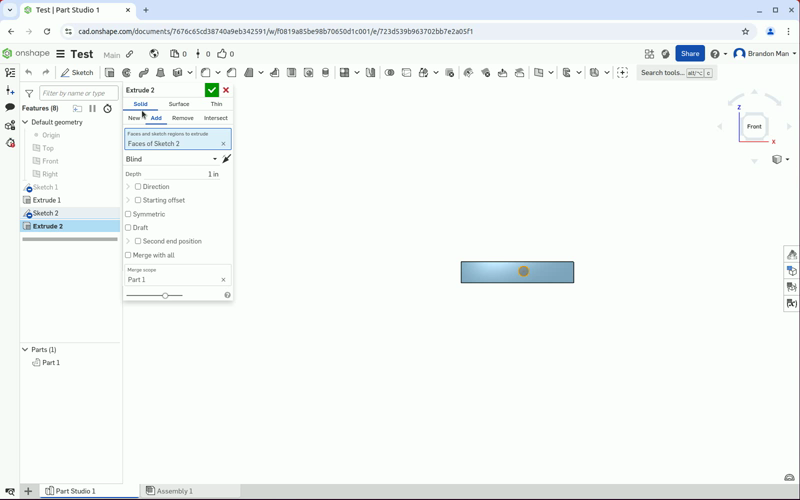
mouse_move(137, 120)
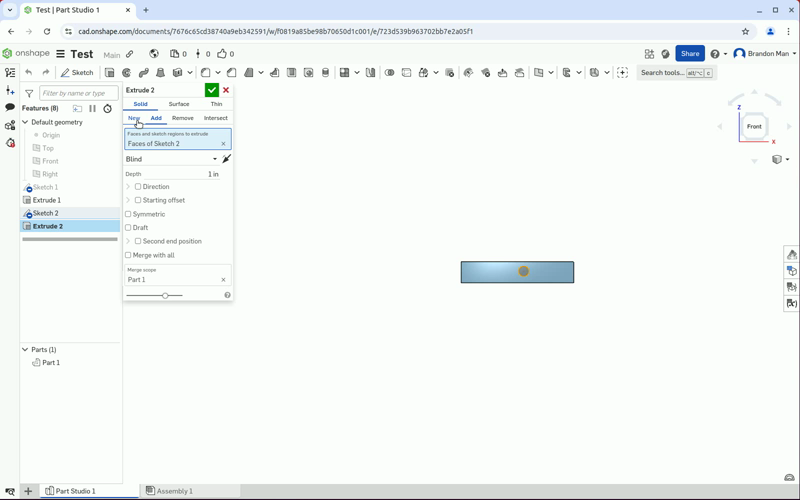
click(137, 120)
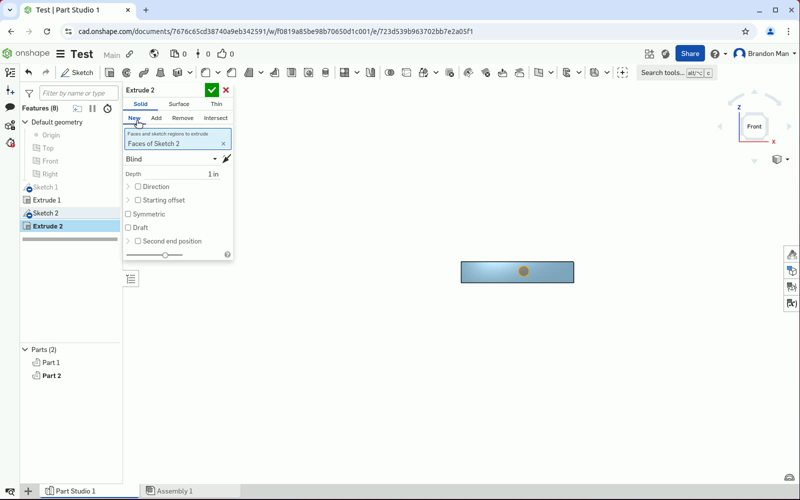
key(tab, 4)
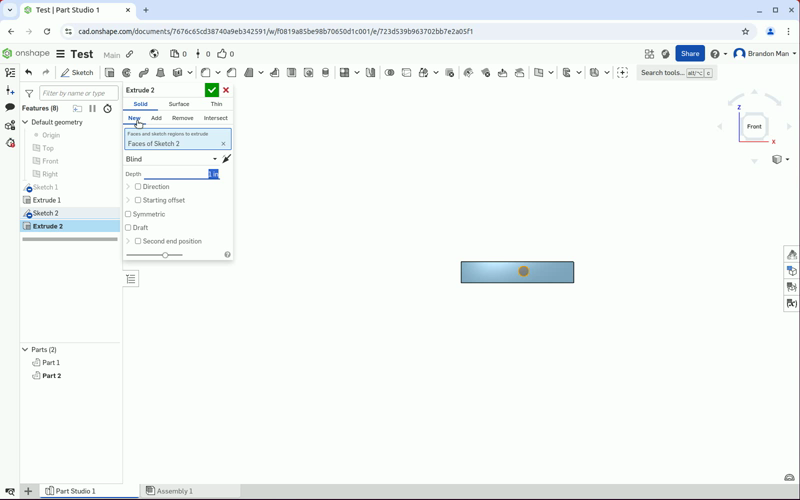
text(2.407)
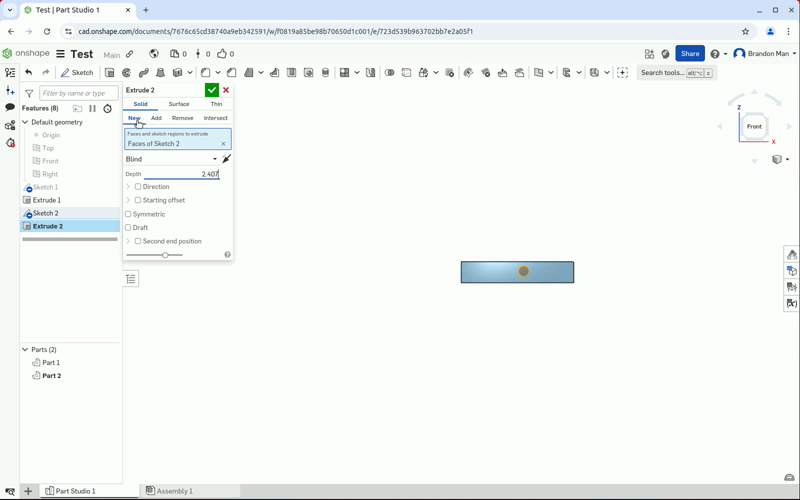
key(enter)
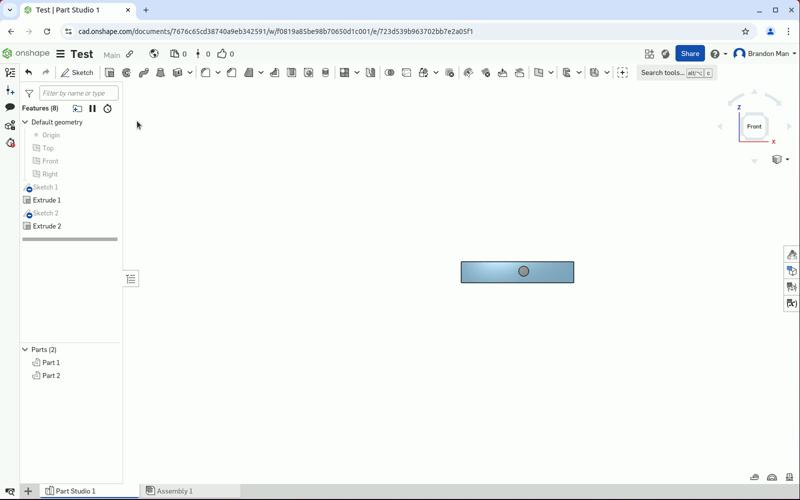
key(shift+h)
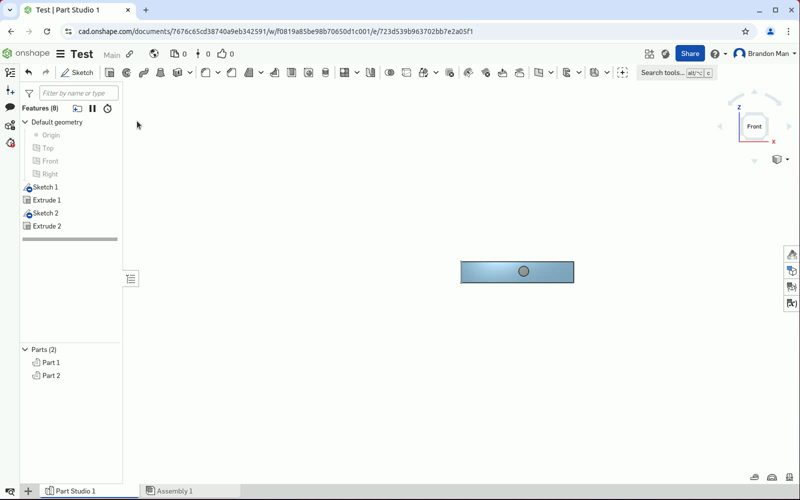
key(shift+h)
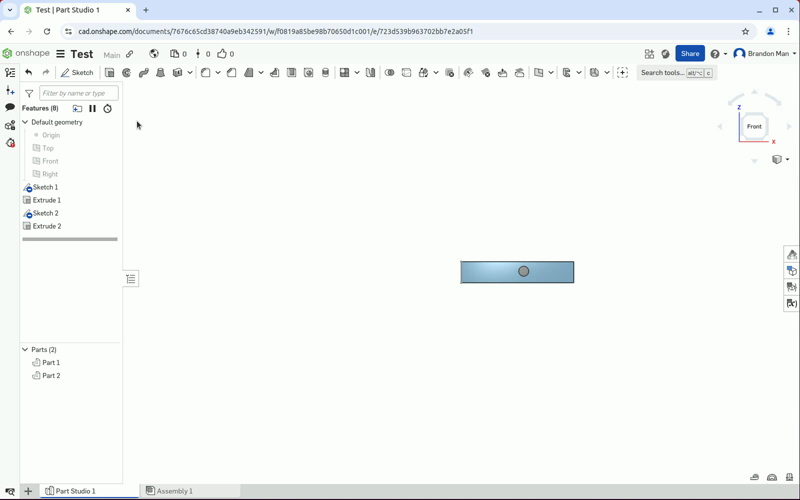
key(shift+7)
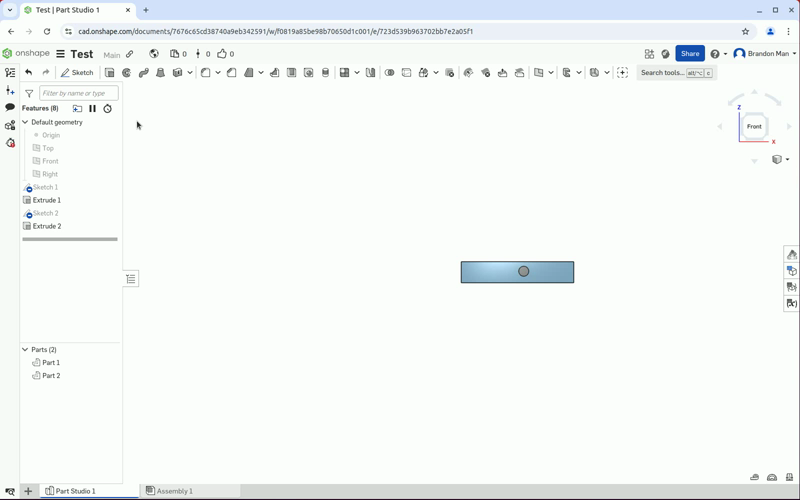
key(left, 2)
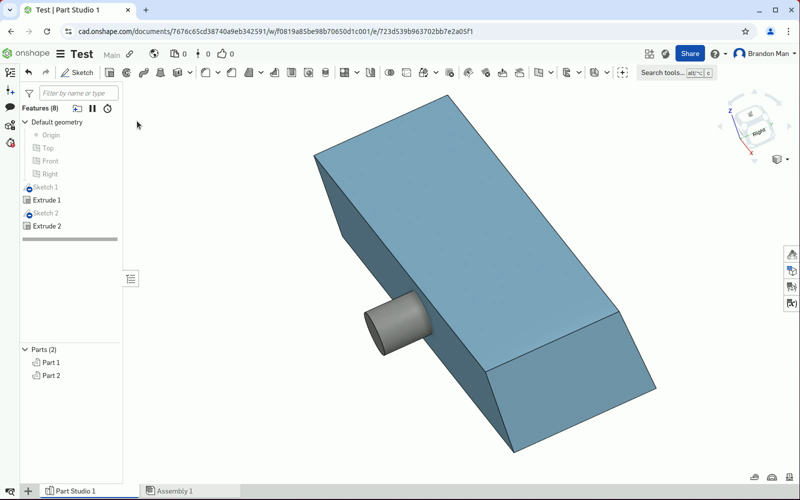
key(down, 2)
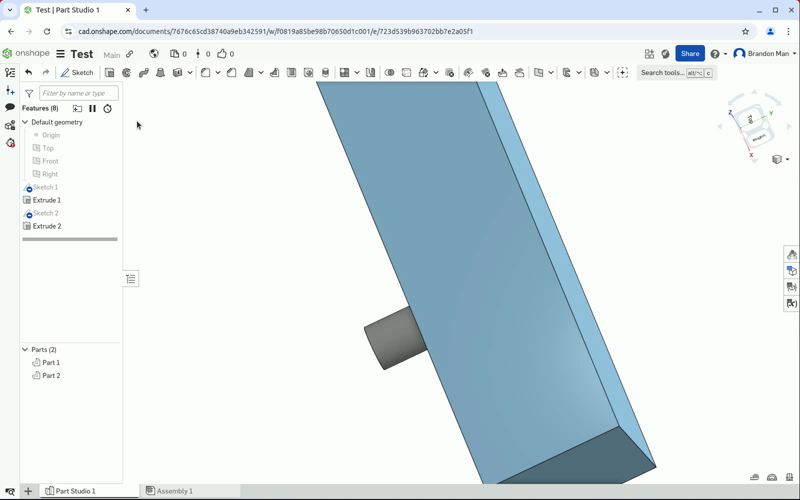
key(up, 2)
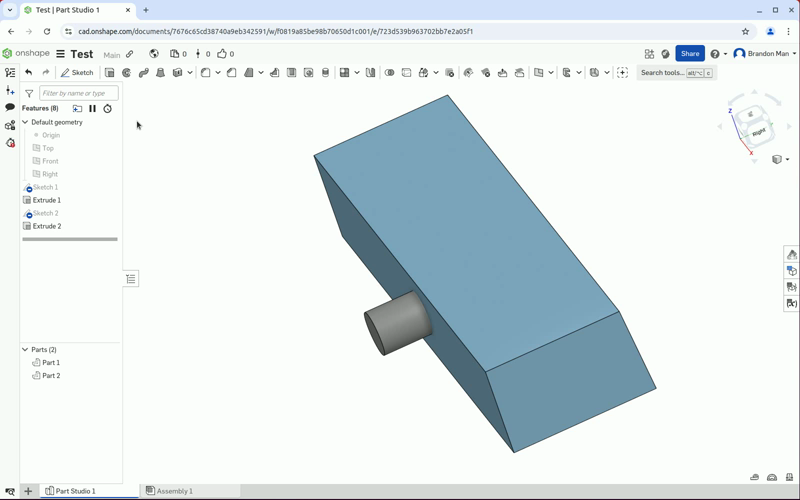
key(right, 2)
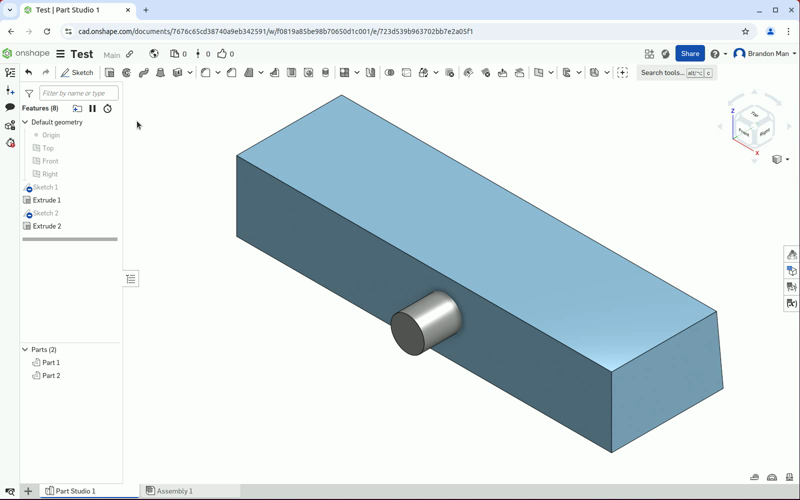
mouse_move(73, 189)
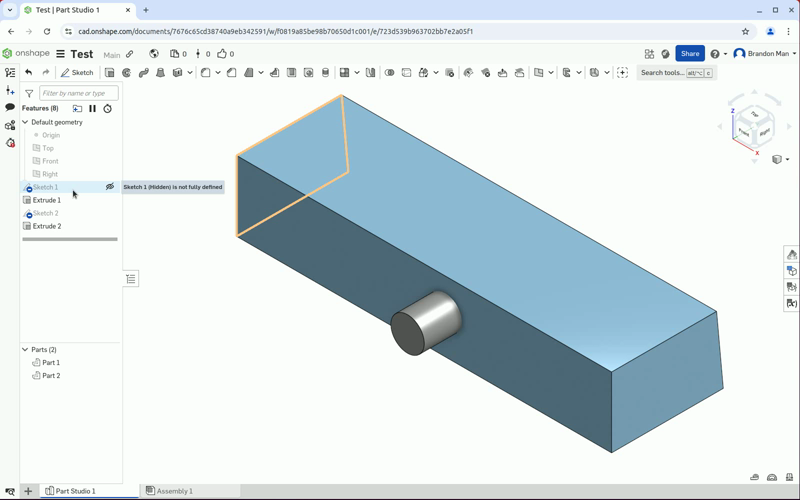
click(73, 189)